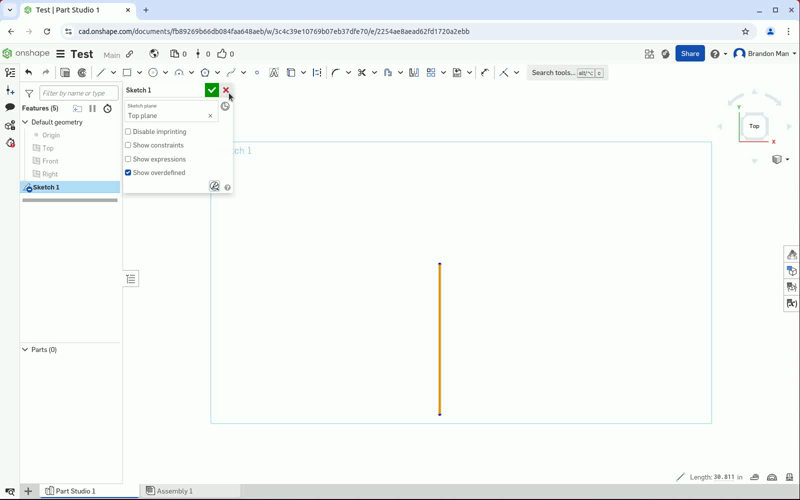
key(shift+h)
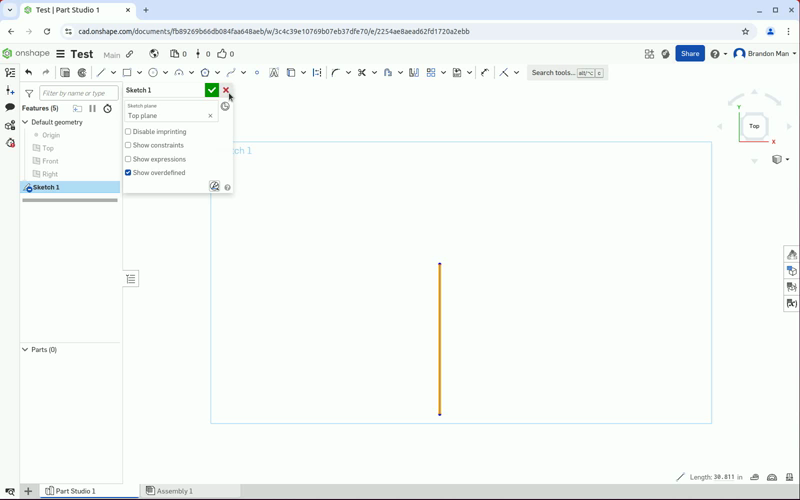
key(shift+s)
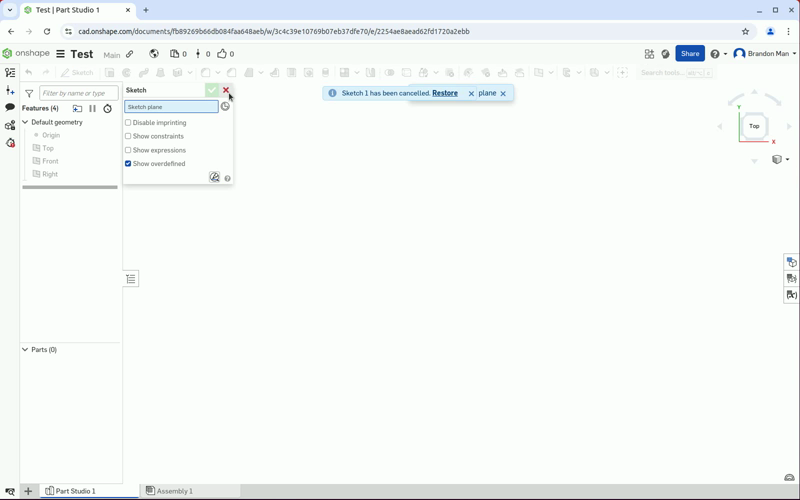
mouse_move(73, 150)
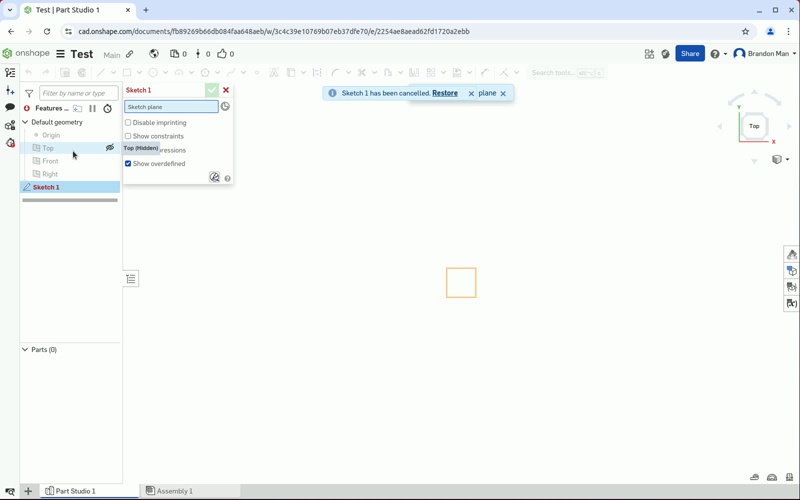
click(73, 150)
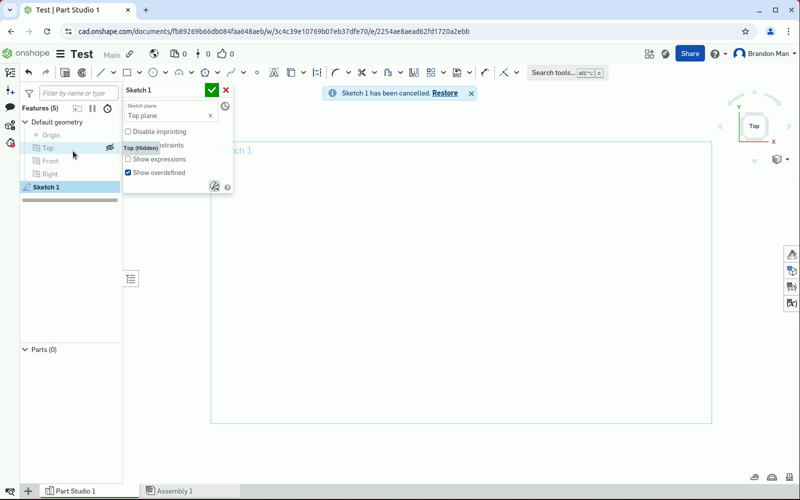
mouse_move(73, 352)
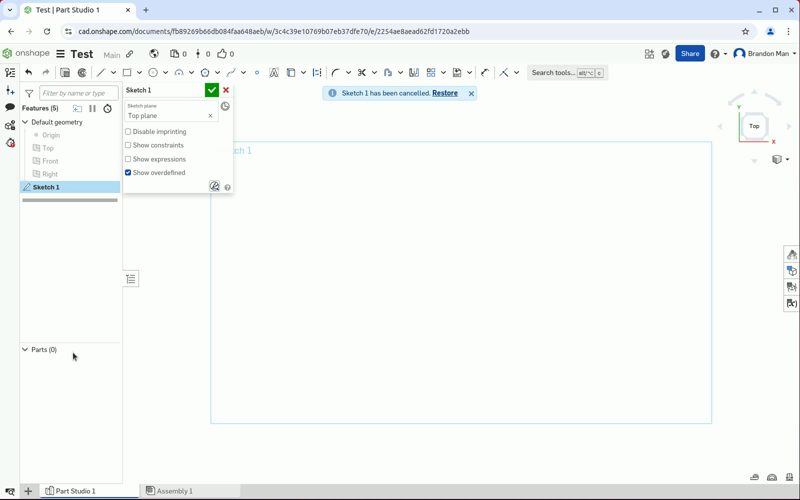
key(y)
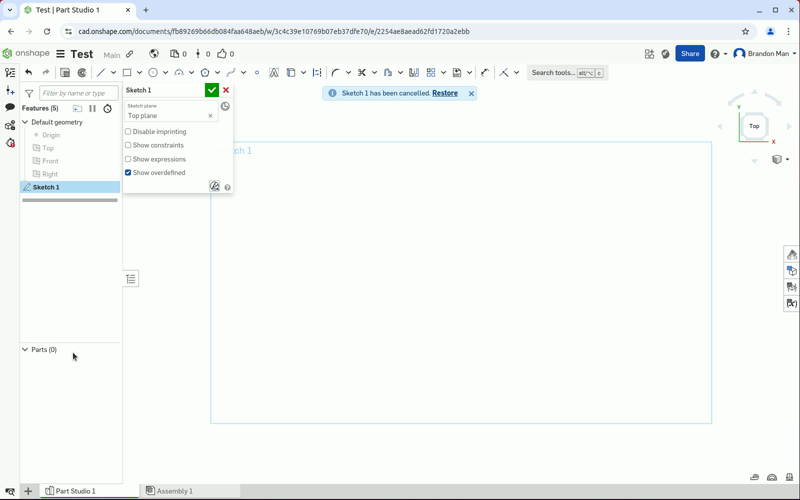
key(l)
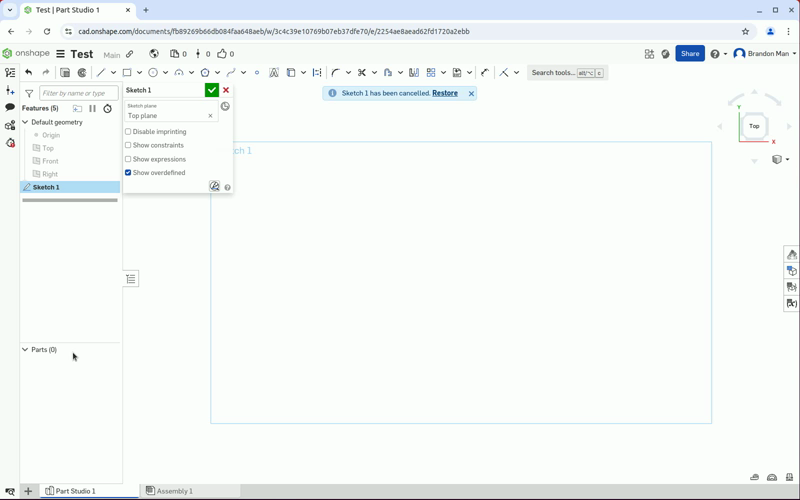
key_down(shift)
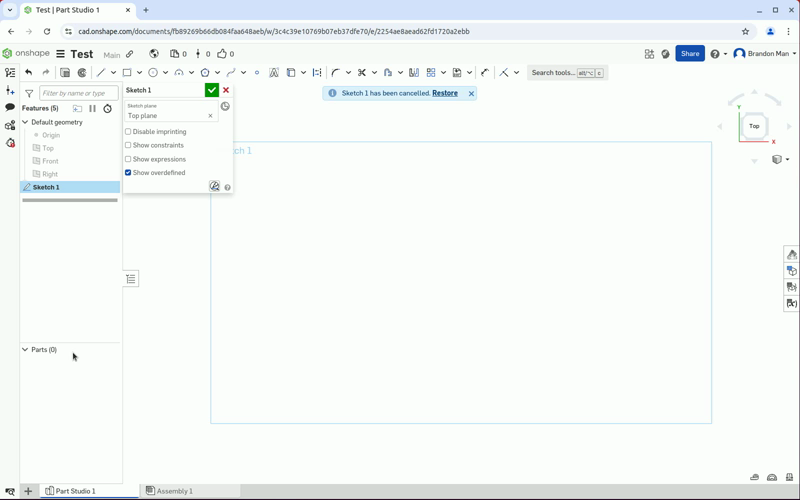
mouse_move(409, 395)
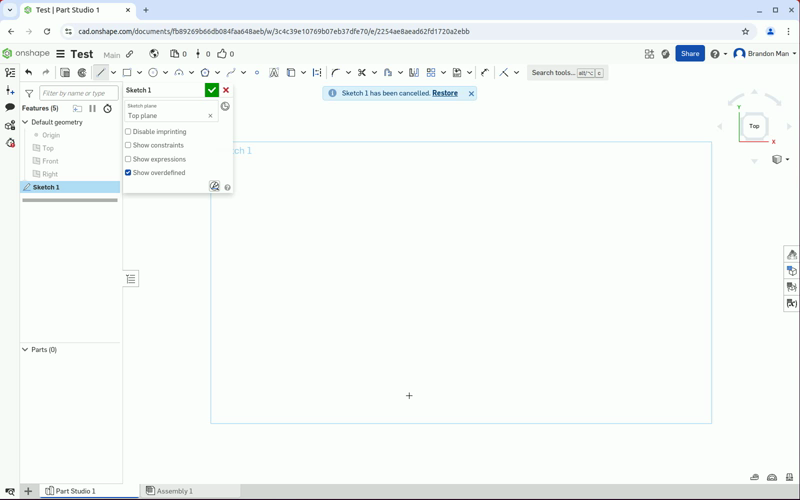
click(409, 395)
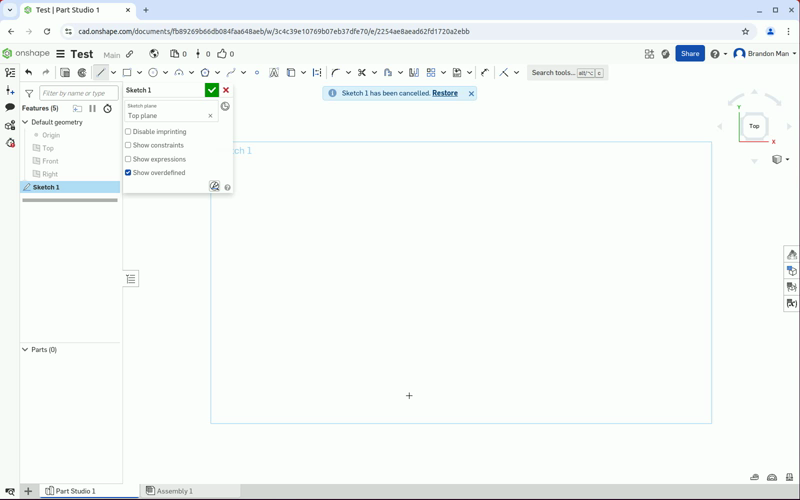
key_up(shift)
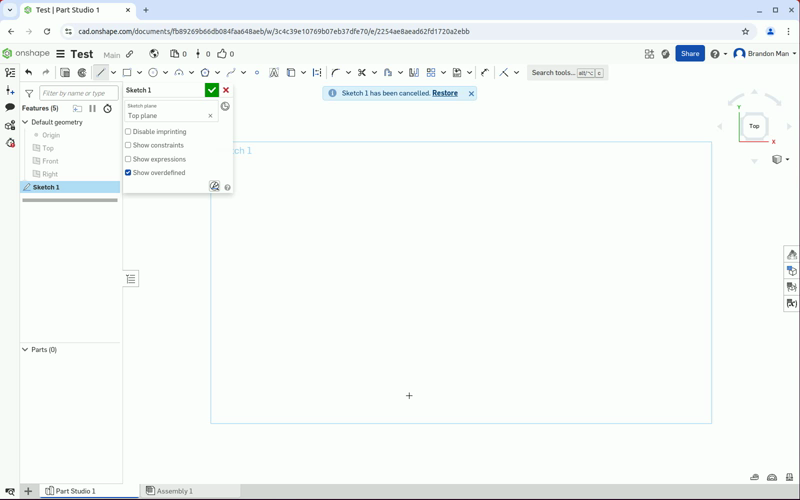
key_down(shift)
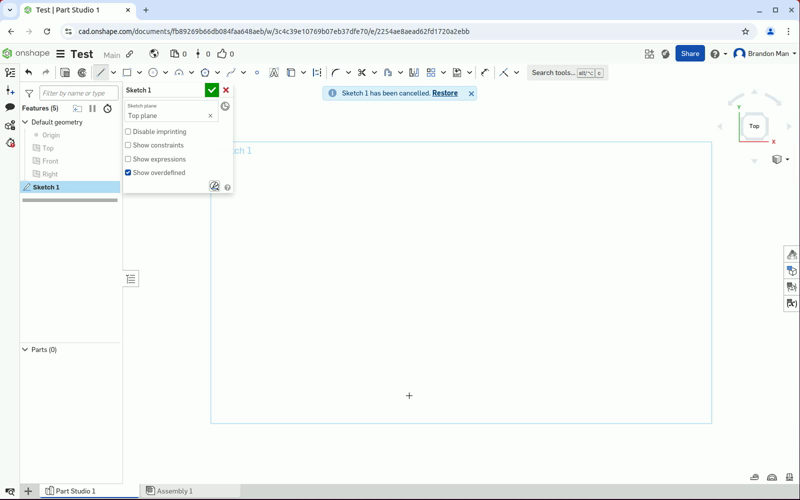
mouse_move(524, 395)
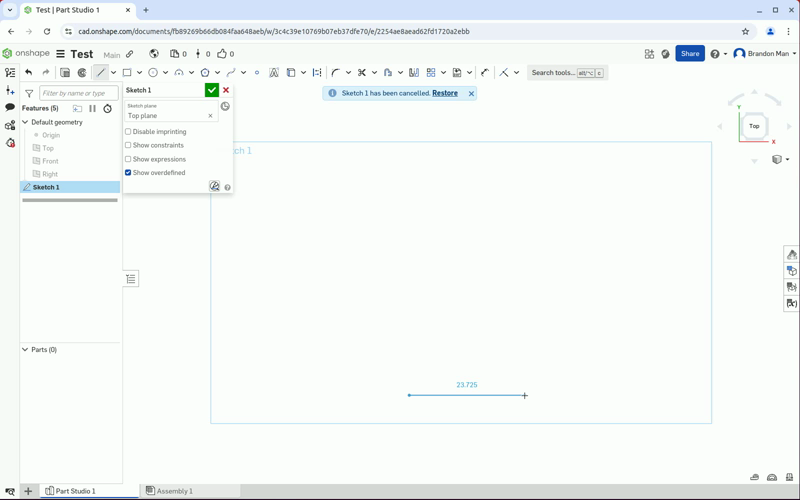
click(524, 395)
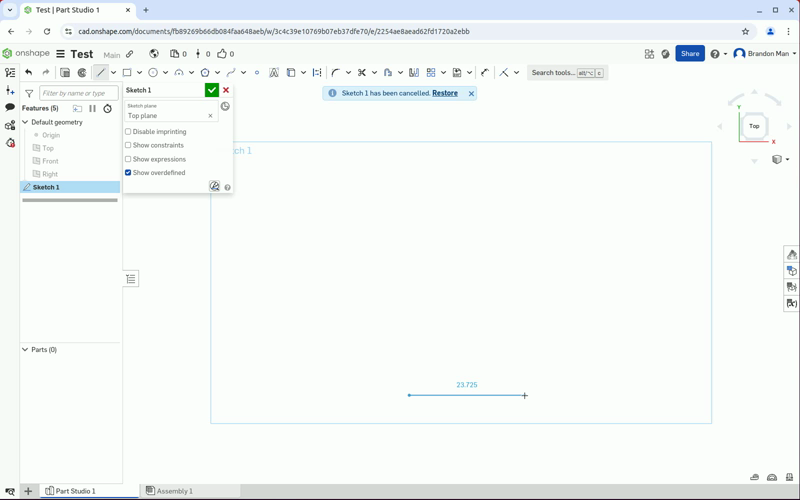
key_up(shift)
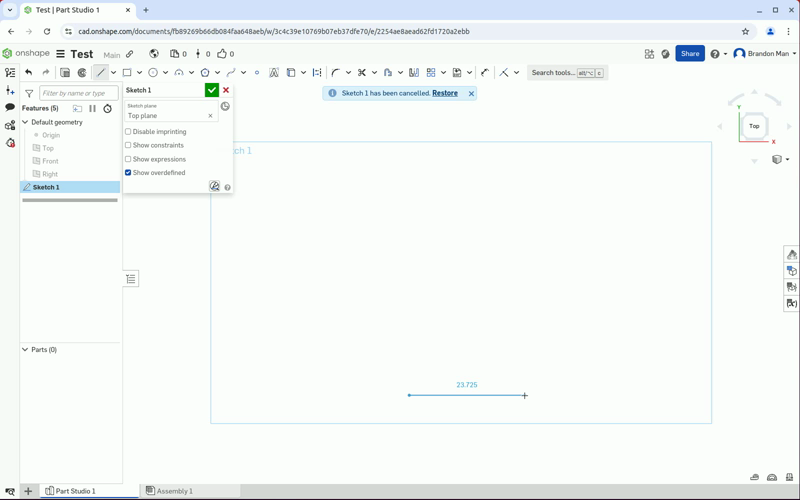
key_down(shift)
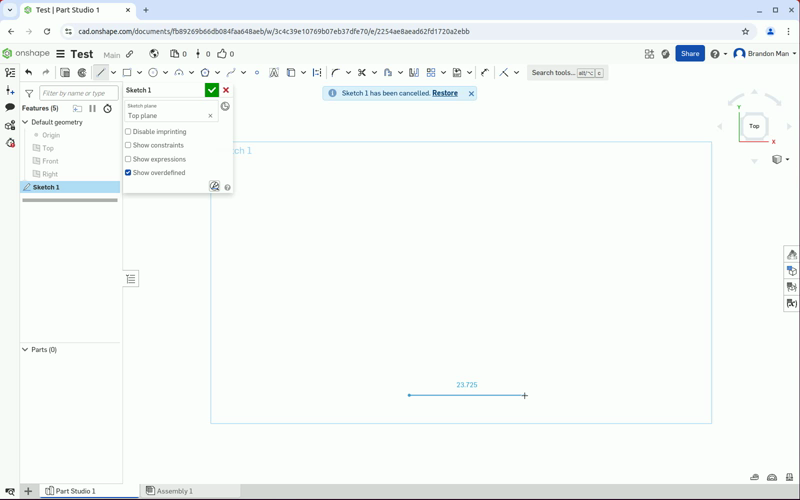
mouse_move(524, 171)
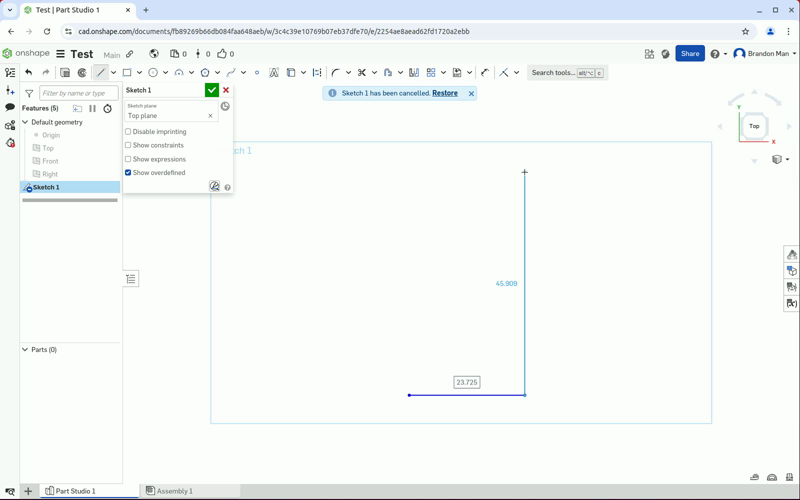
click(524, 171)
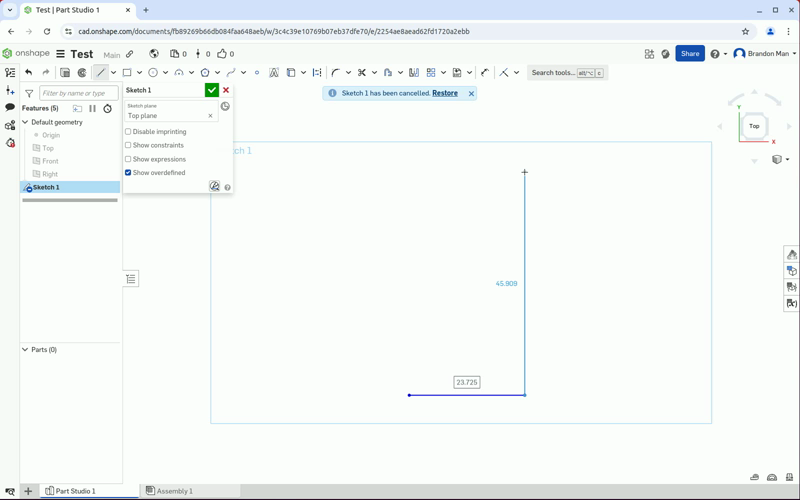
key_up(shift)
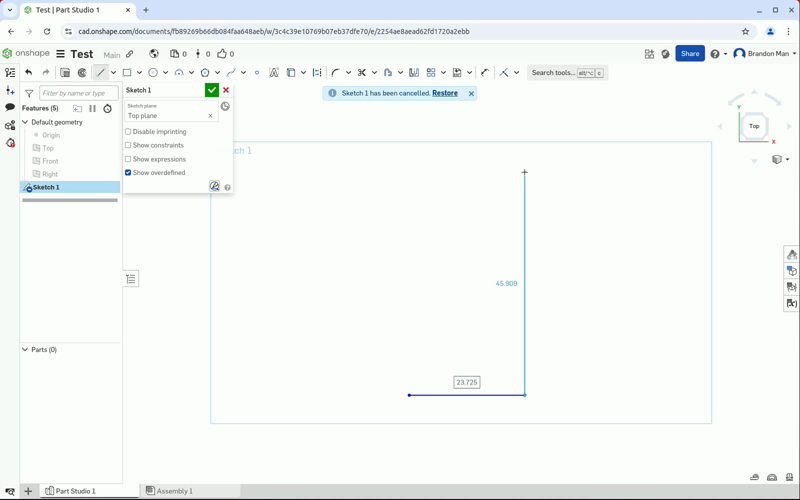
key_down(shift)
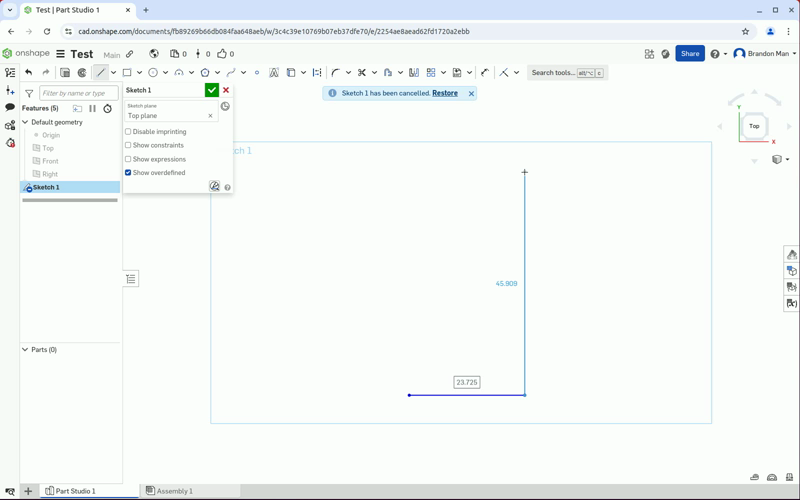
mouse_move(409, 171)
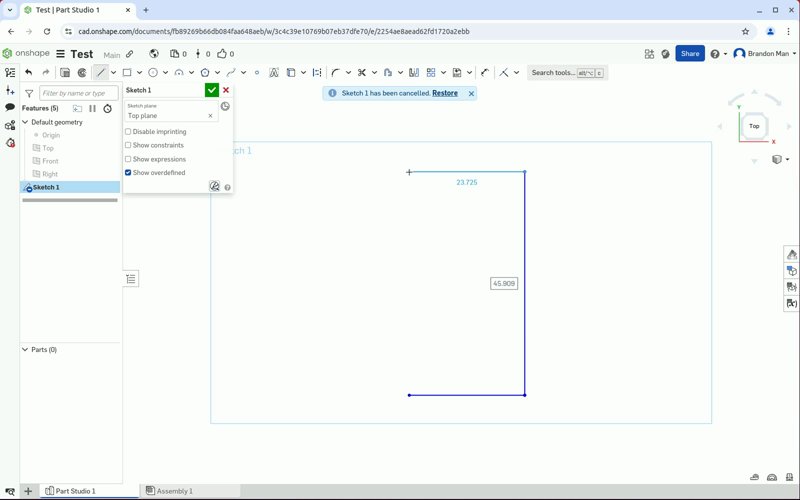
click(409, 171)
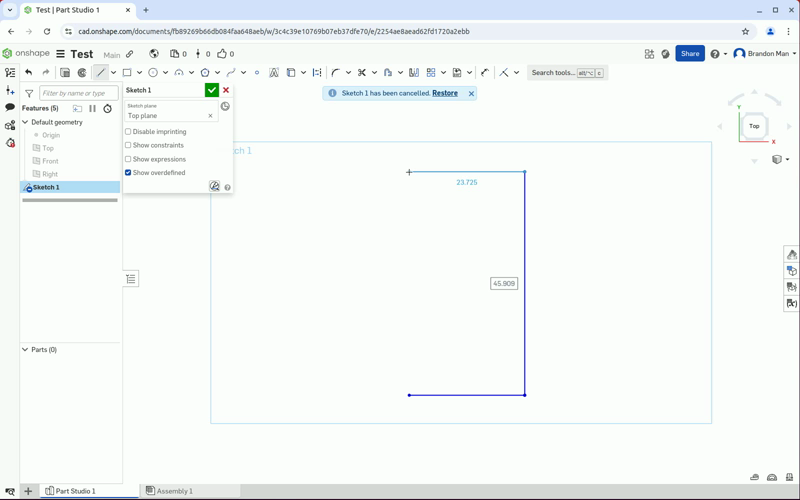
key_up(shift)
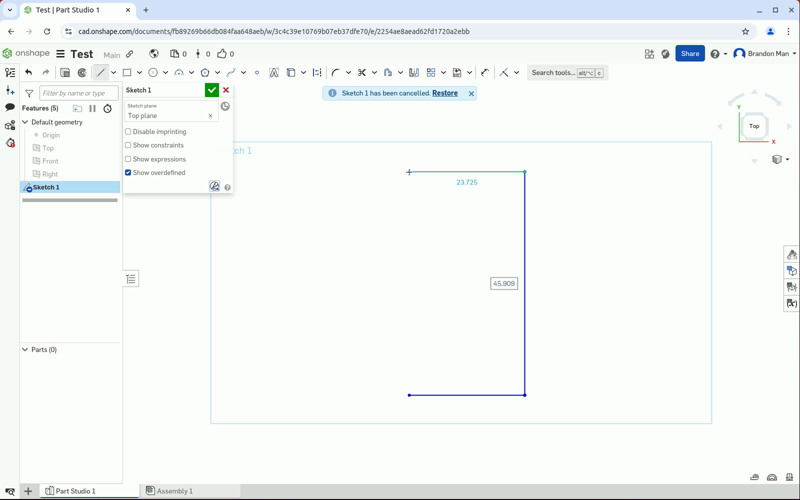
key_down(shift)
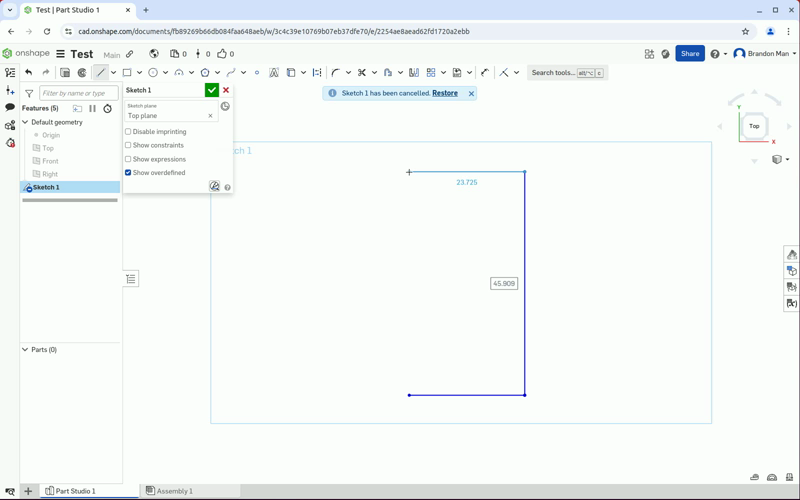
mouse_move(409, 395)
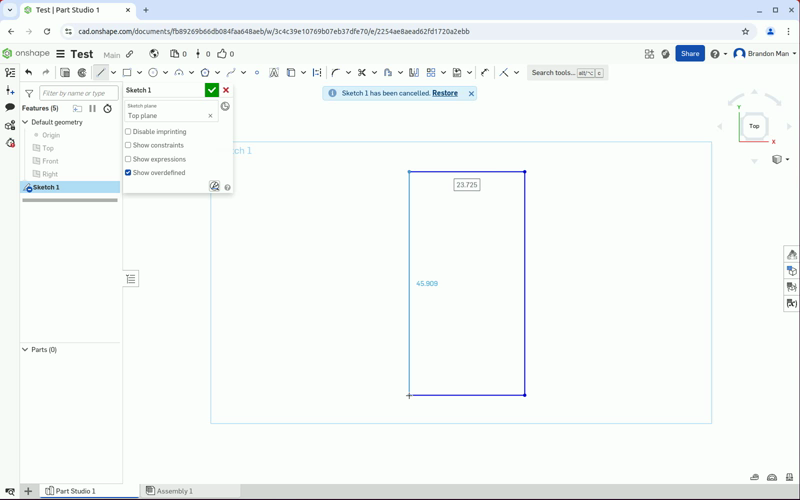
key_up(shift)
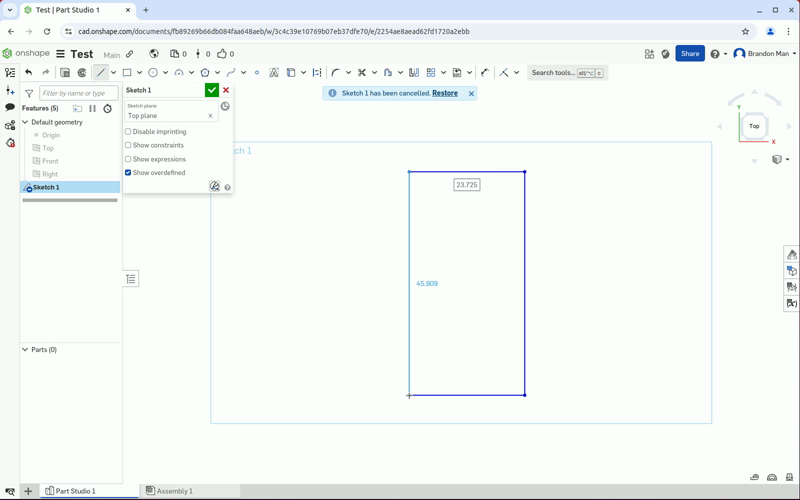
click(409, 395)
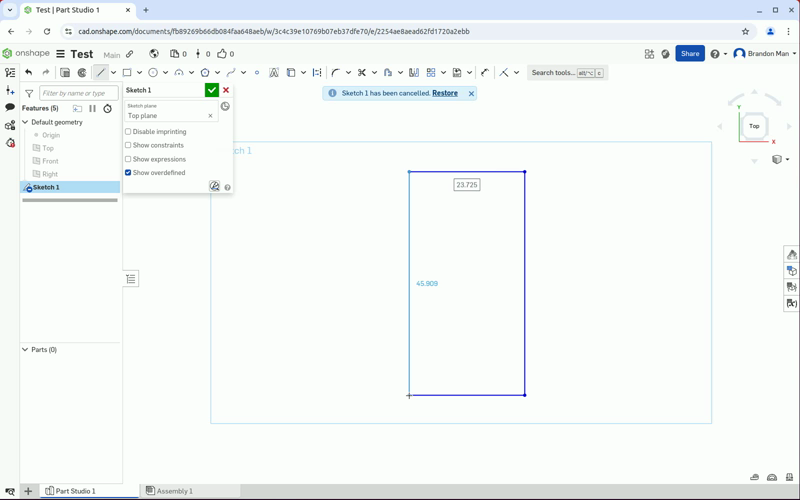
key(esc)
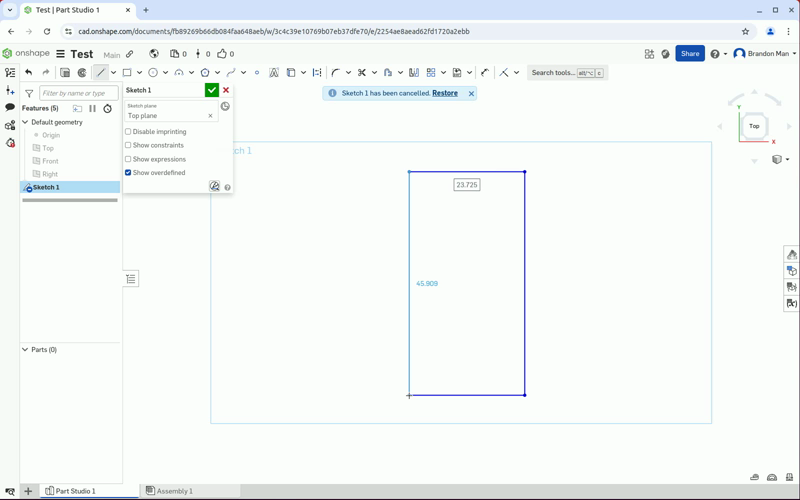
mouse_move(502, 283)
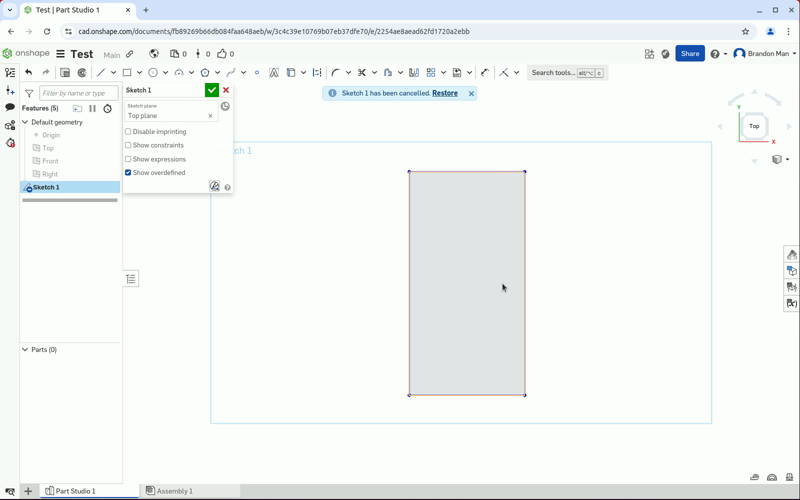
click(502, 283)
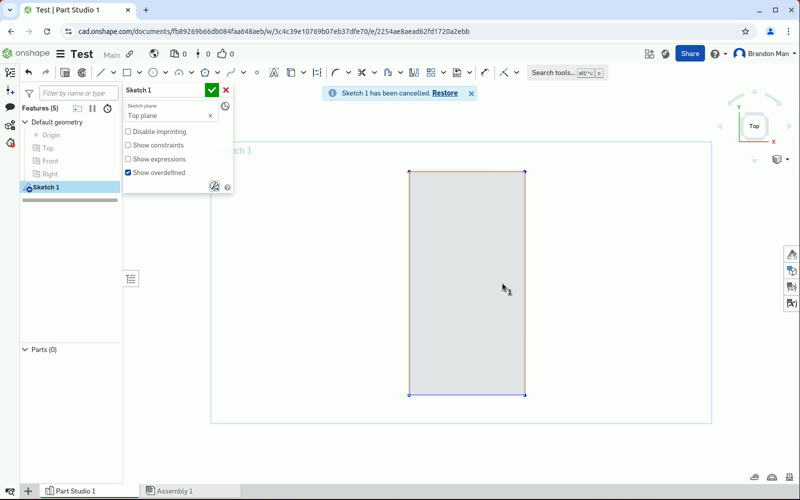
mouse_move(73, 352)
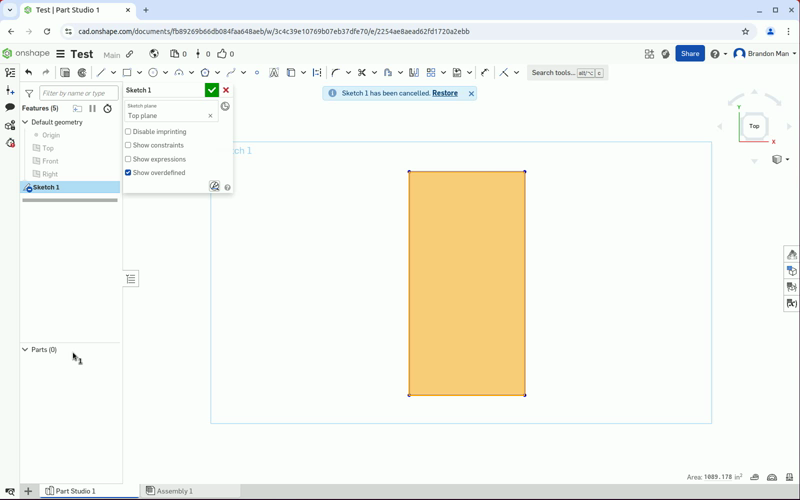
key(shift+y)
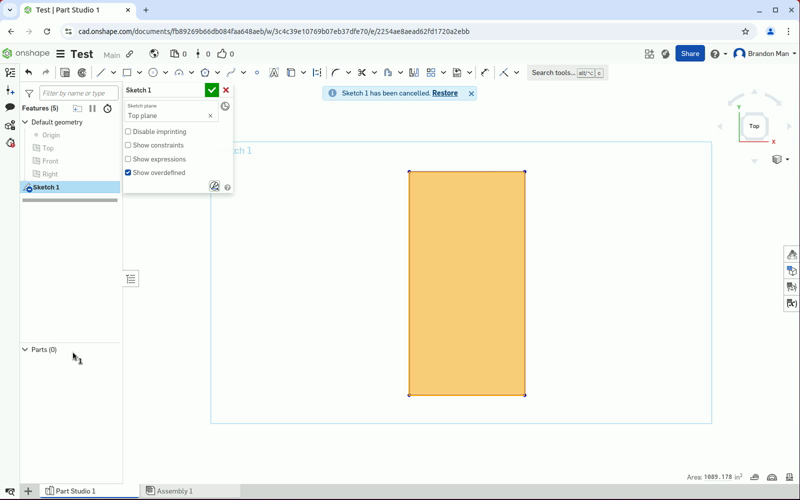
key(shift+e)
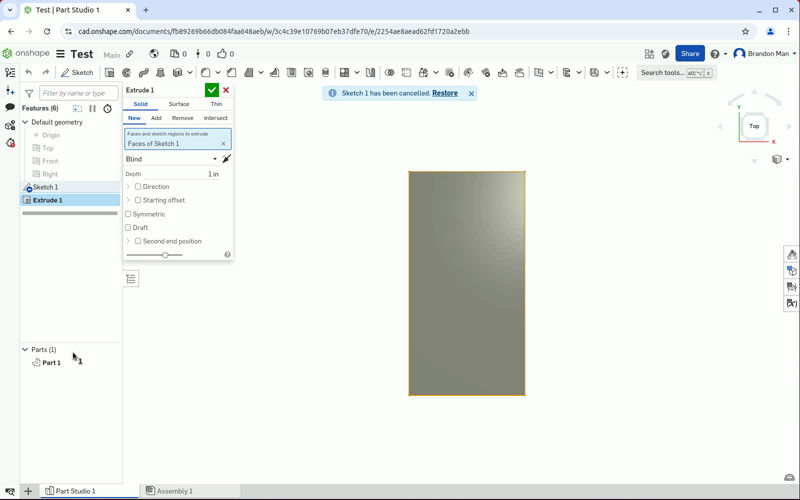
mouse_move(143, 106)
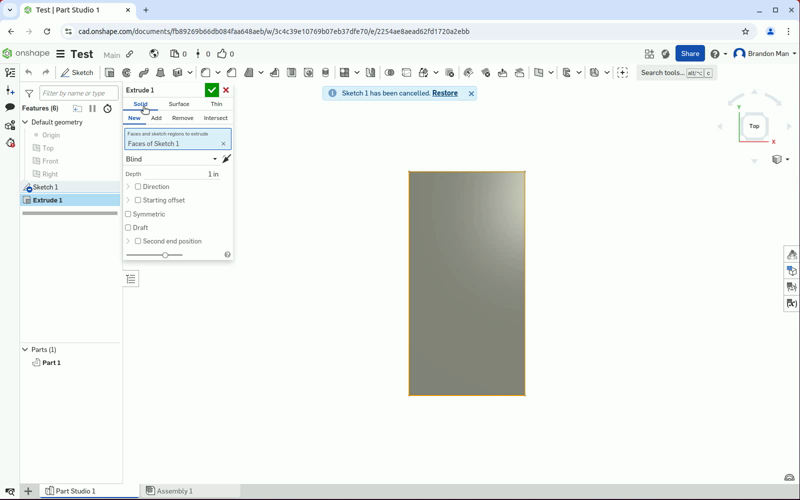
click(143, 106)
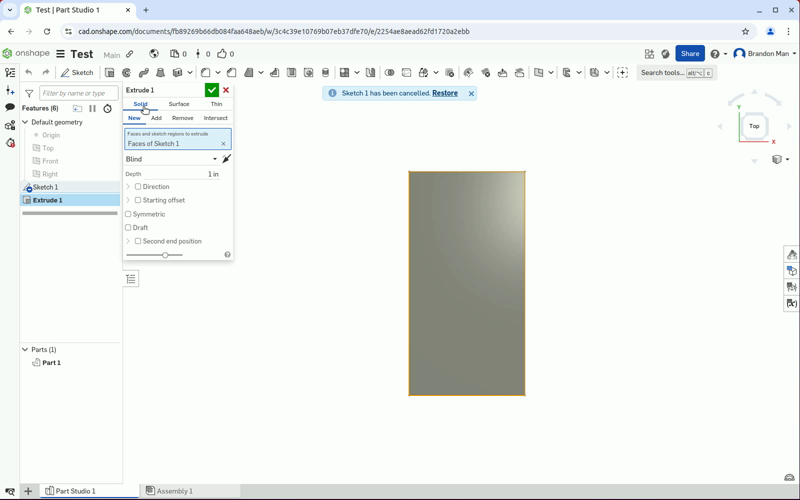
mouse_move(137, 120)
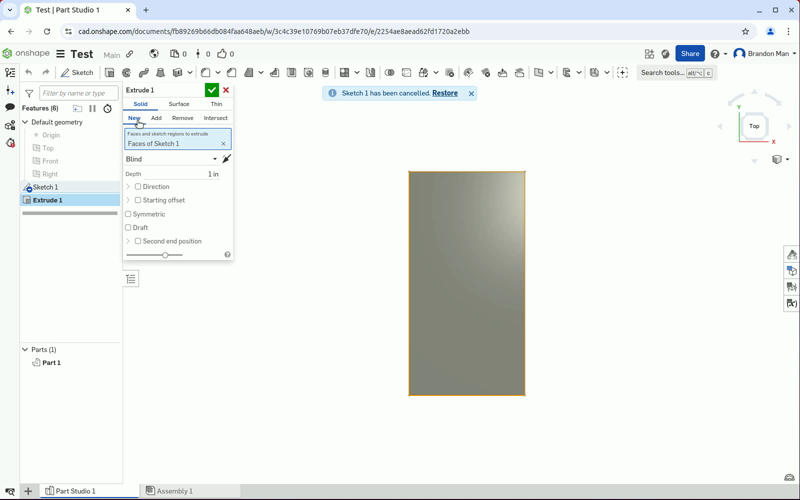
click(137, 120)
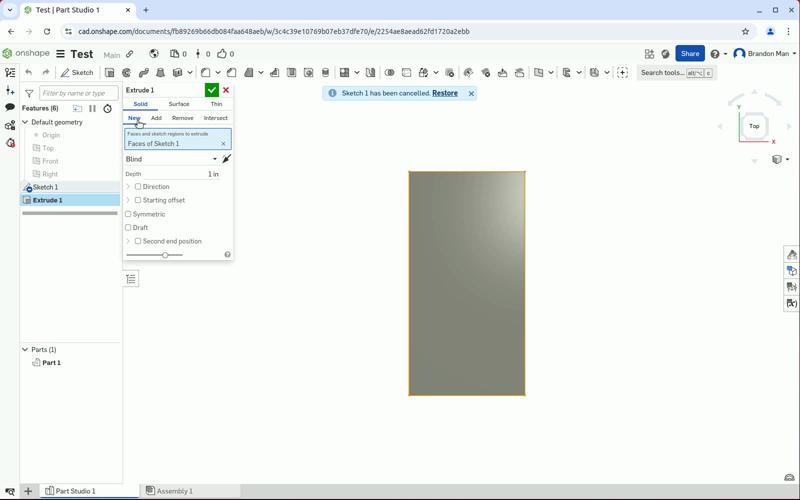
key(tab, 4)
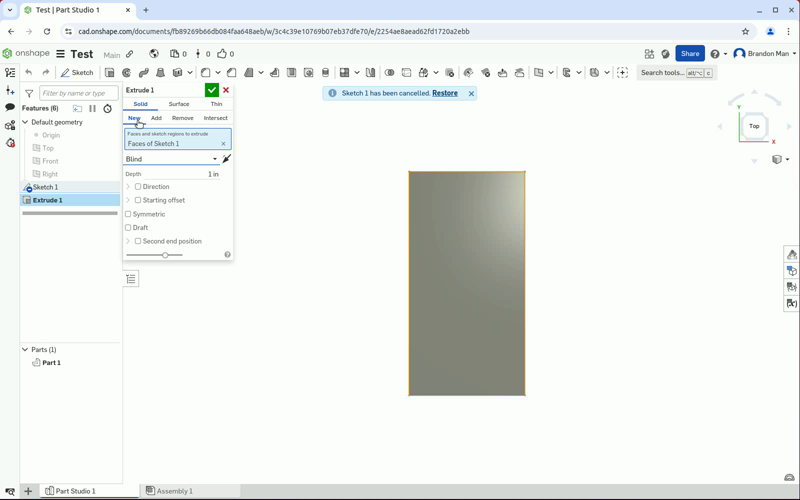
text(1.204)
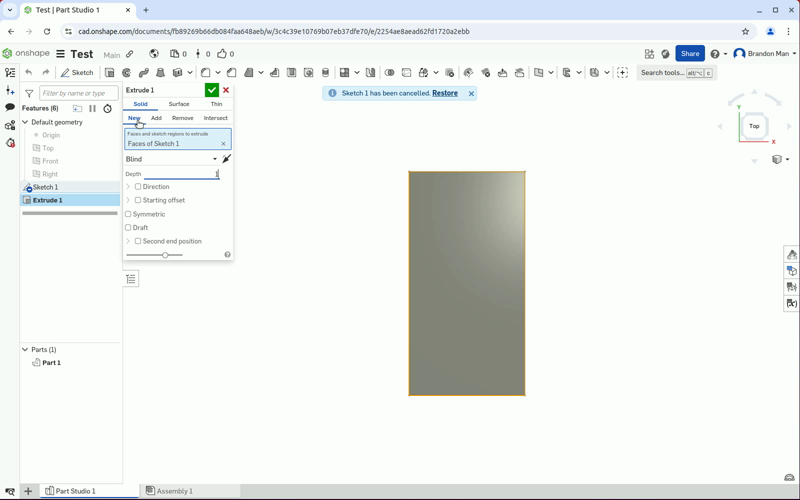
key(enter)
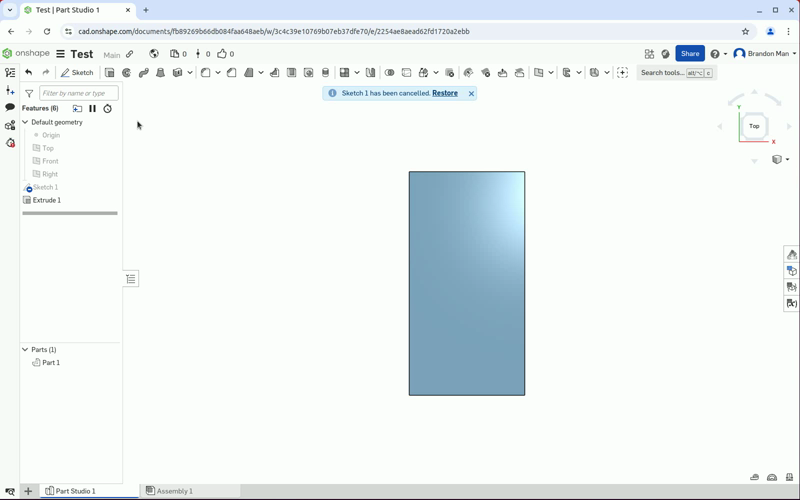
key(shift+h)
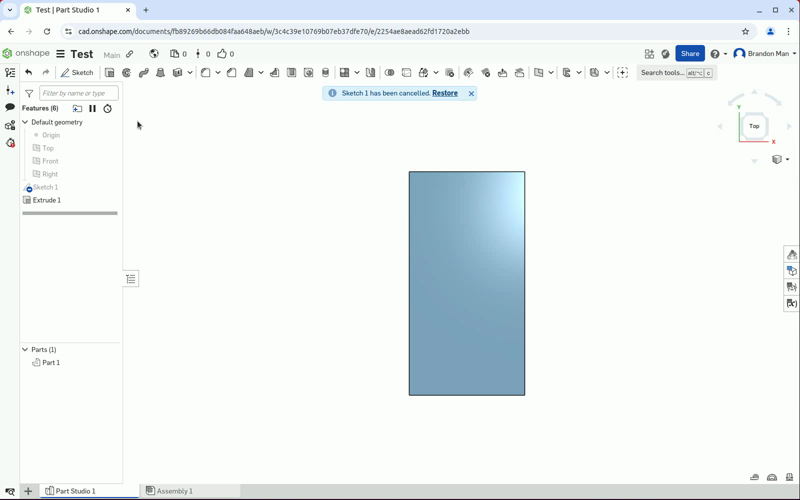
key(shift+h)
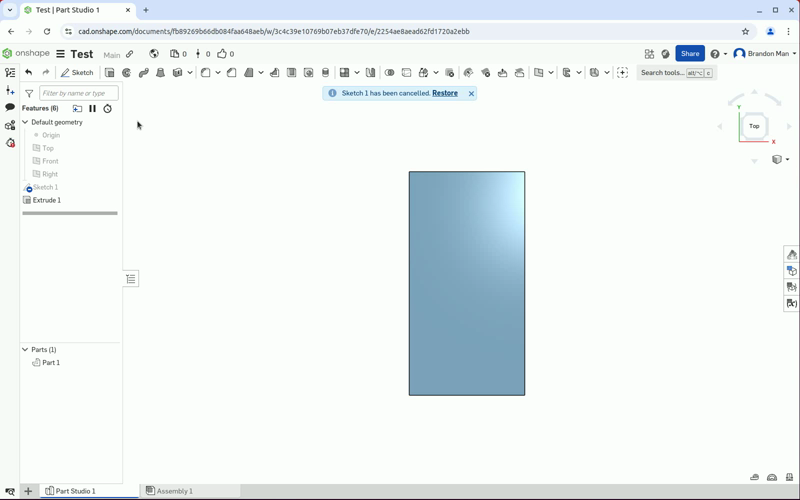
mouse_move(73, 189)
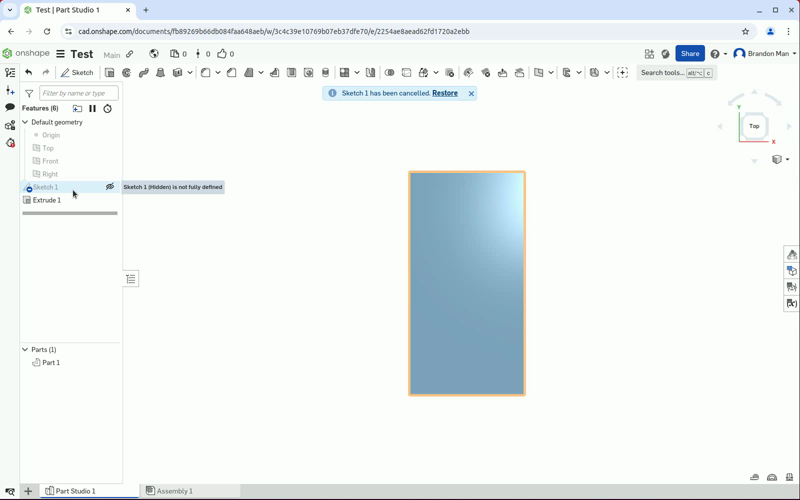
click(73, 189)
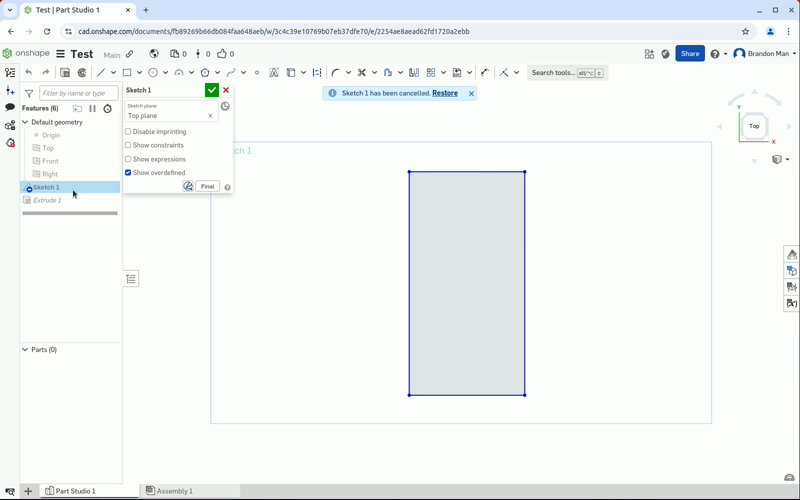
mouse_move(229, 92)
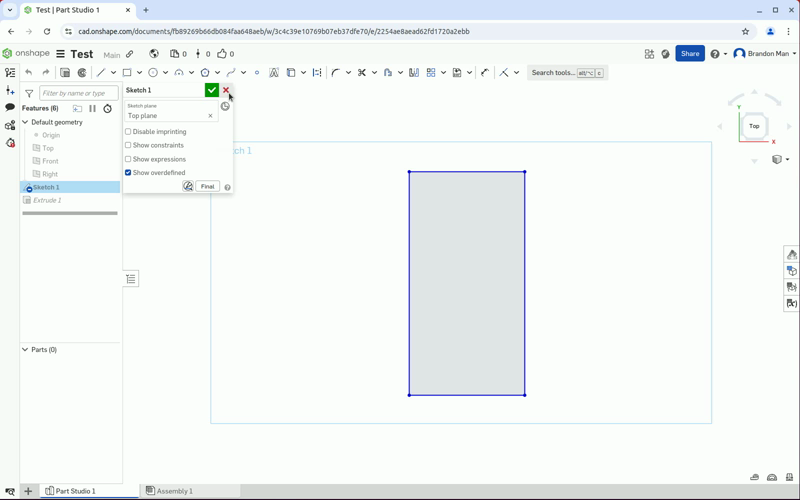
click(229, 92)
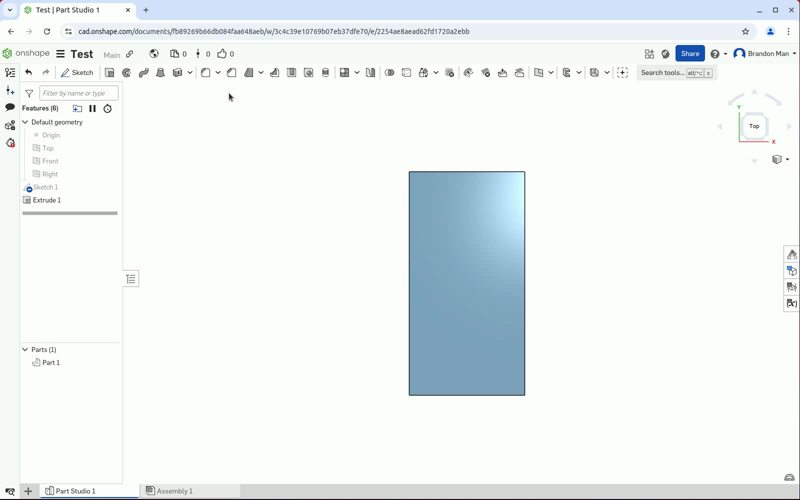
mouse_move(541, 75)
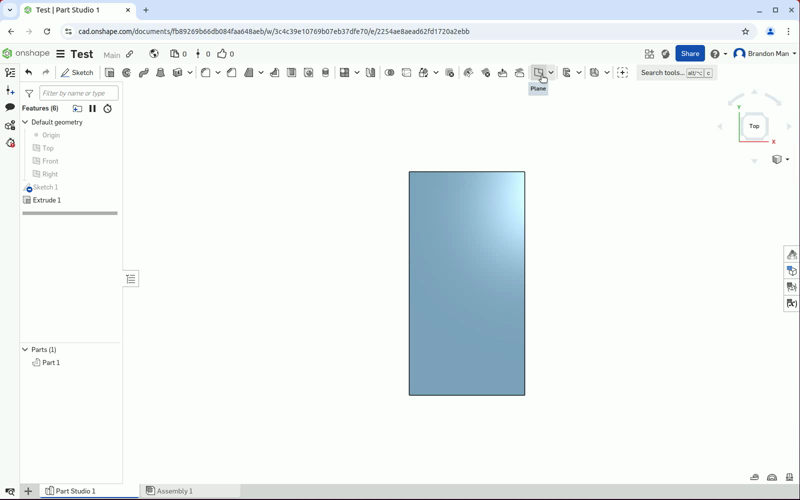
click(541, 75)
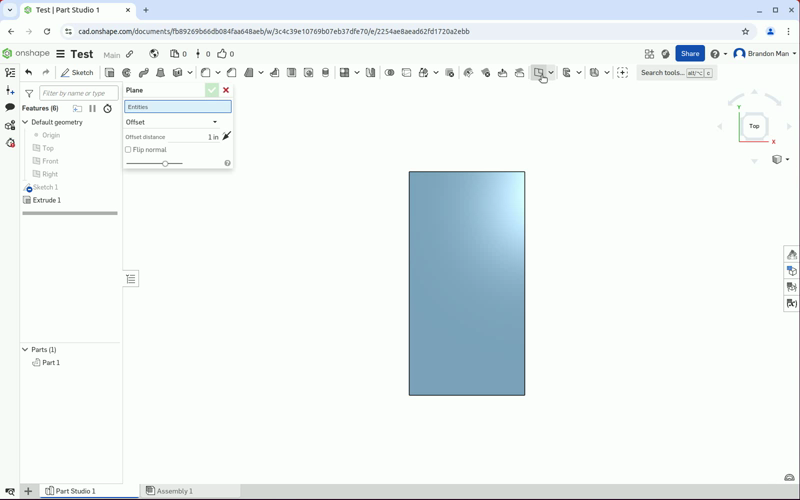
mouse_move(73, 150)
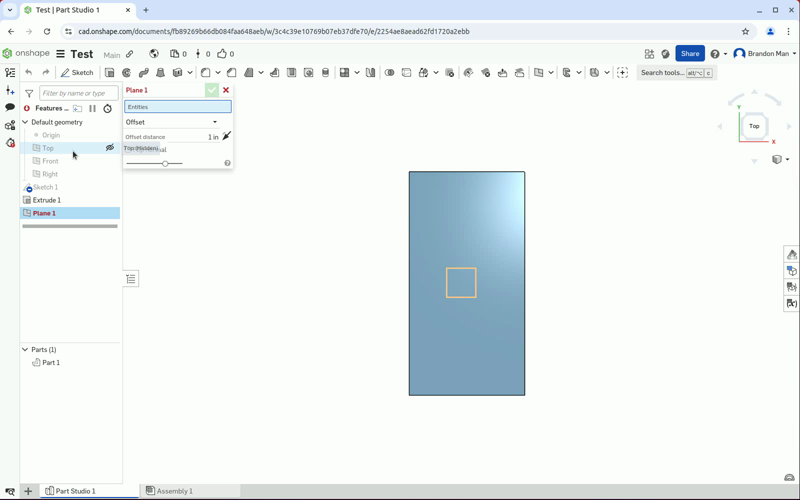
click(73, 150)
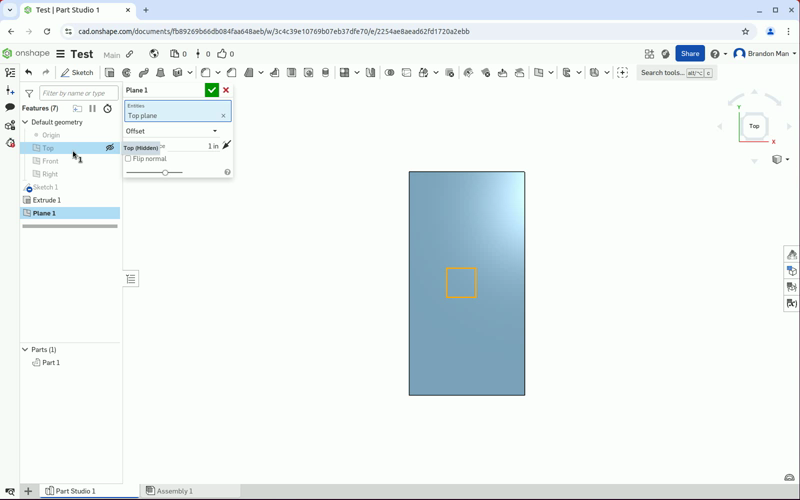
key(tab, 2)
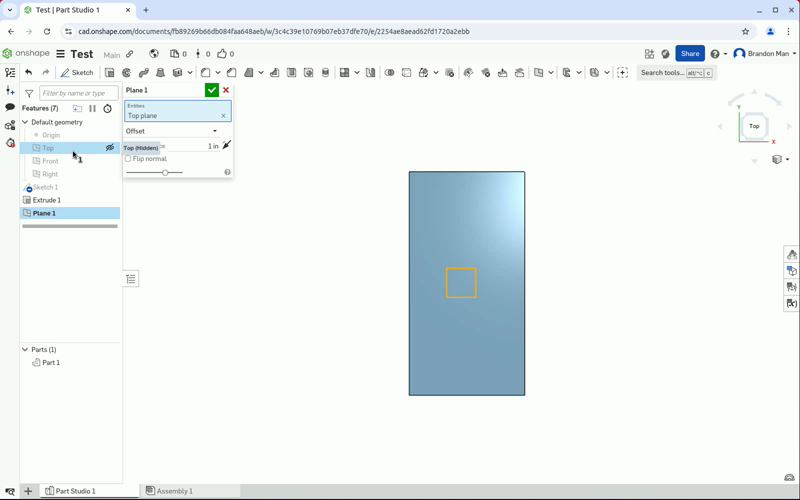
text(1.202)
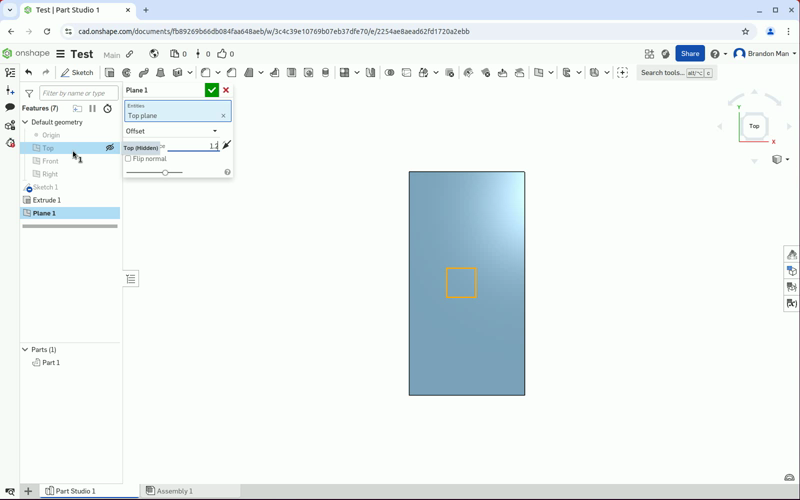
key(enter, 2)
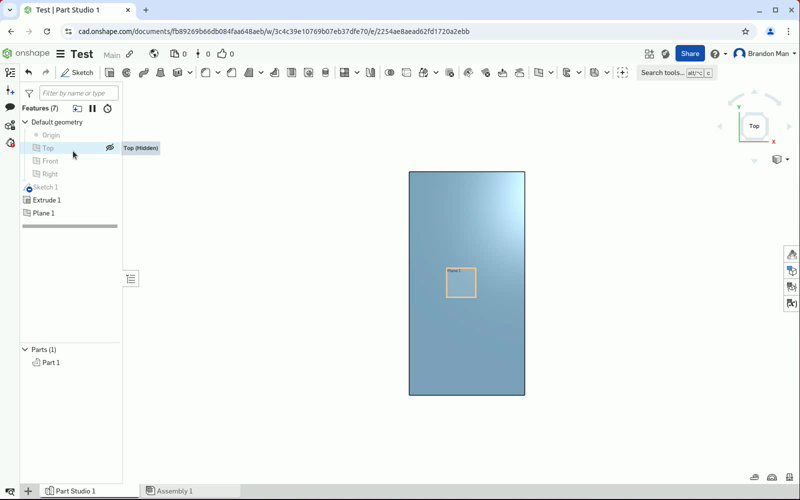
key(shift+s)
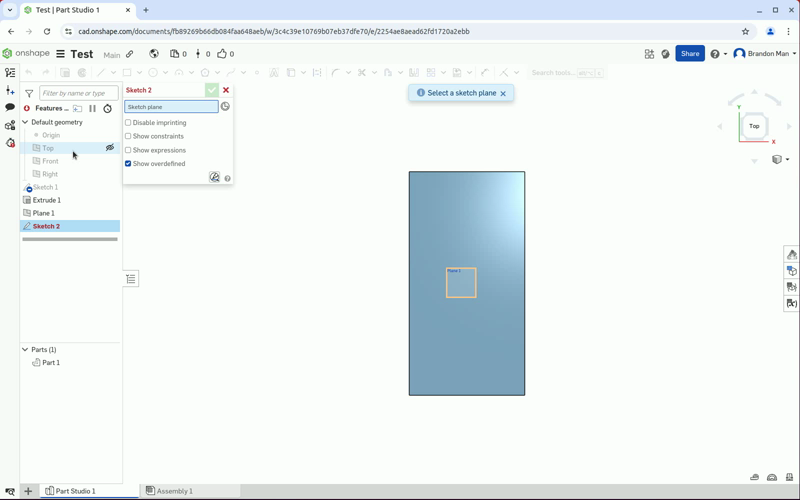
mouse_move(73, 215)
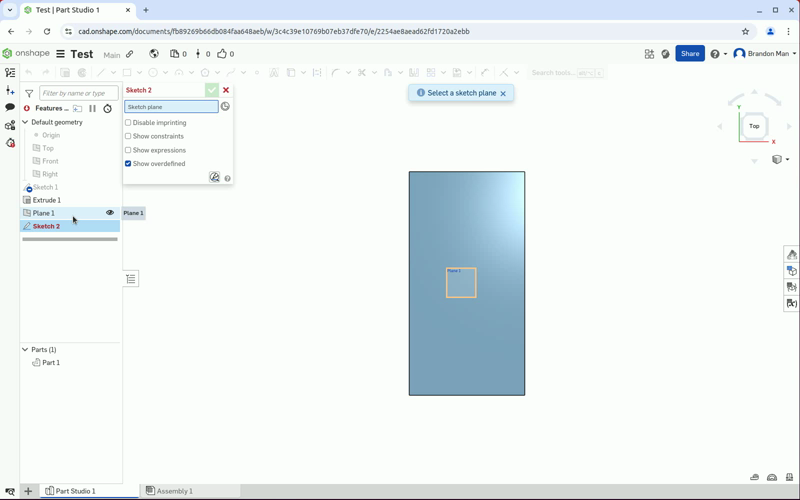
click(73, 215)
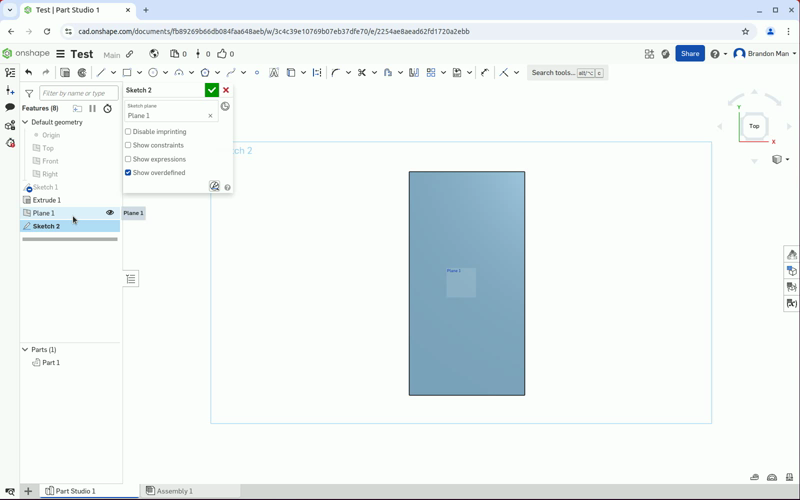
mouse_move(73, 352)
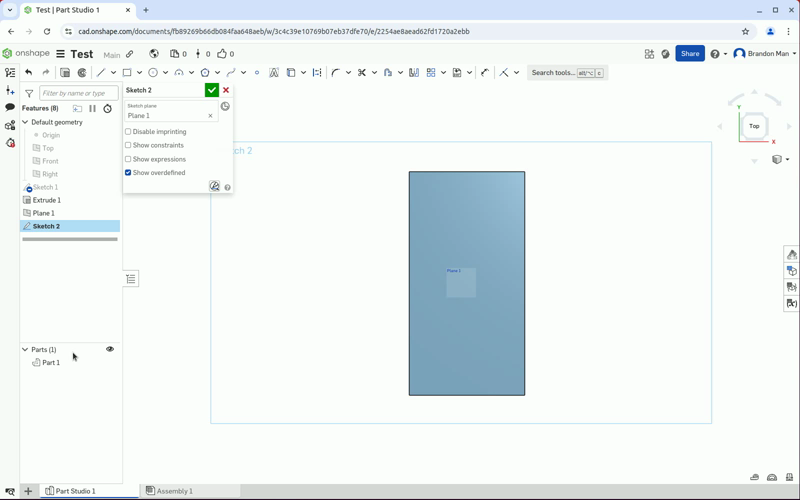
key(y)
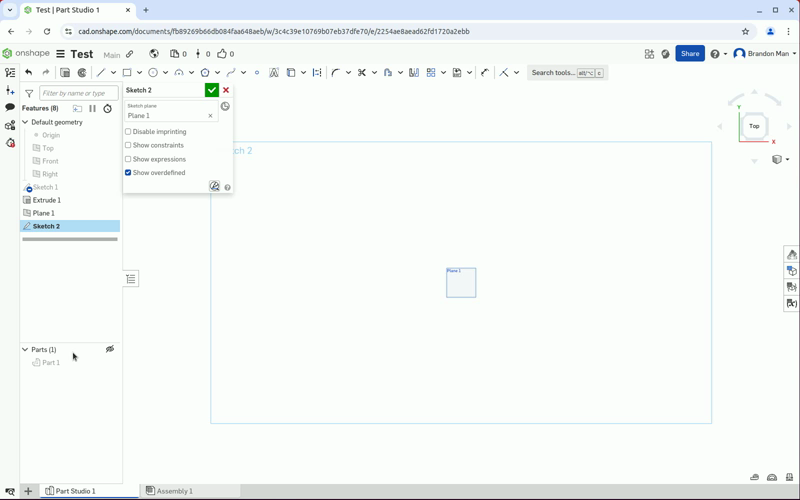
key(l)
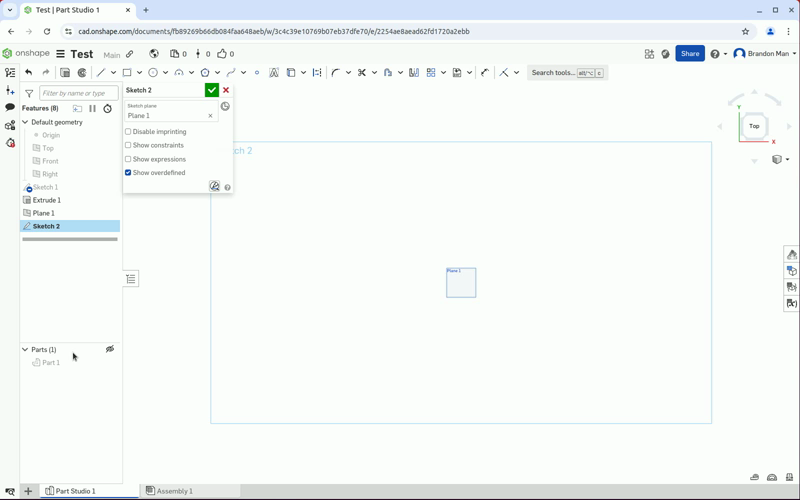
key_down(shift)
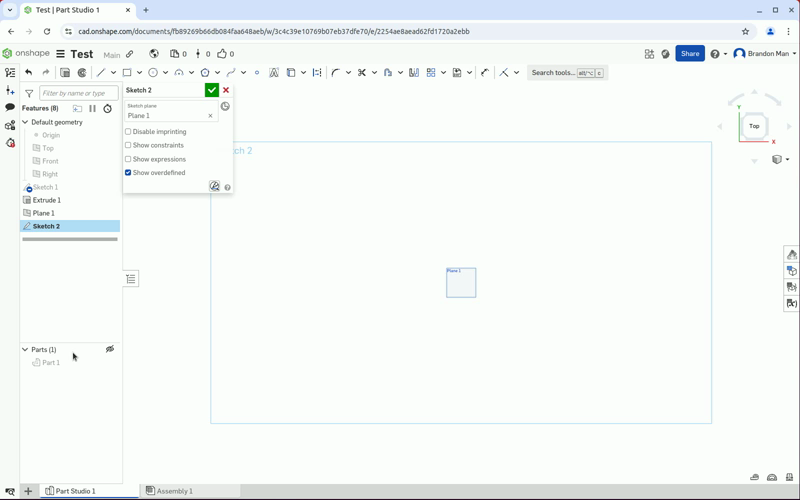
mouse_move(429, 374)
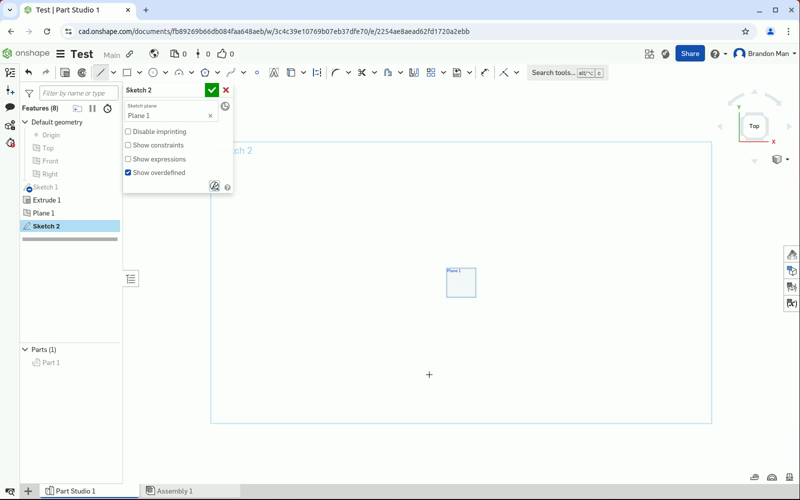
click(429, 374)
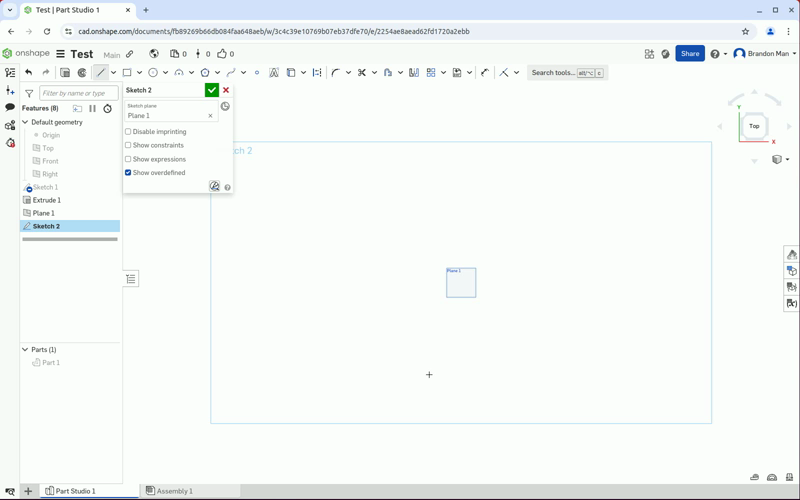
key_up(shift)
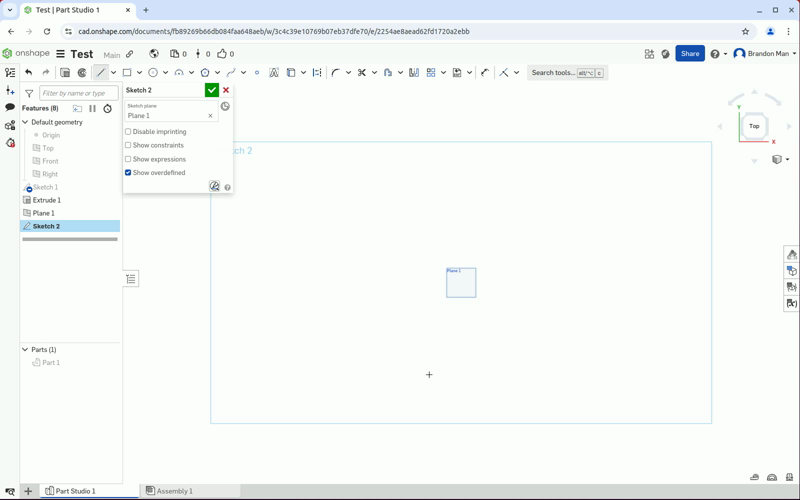
key_down(shift)
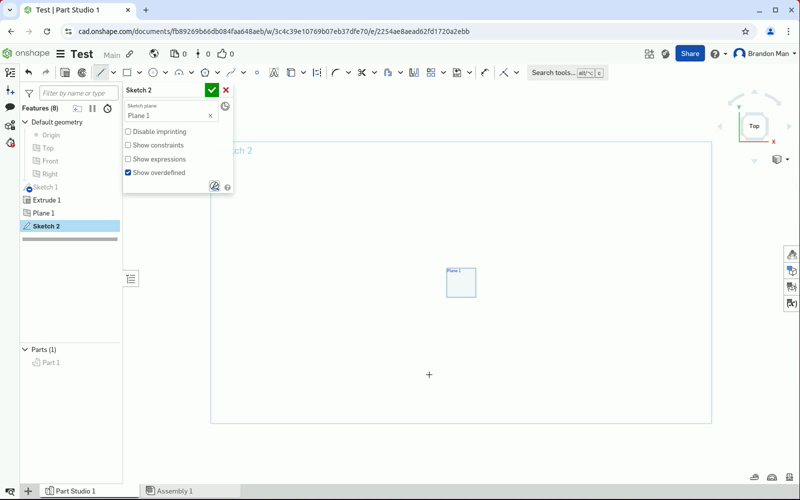
mouse_move(515, 374)
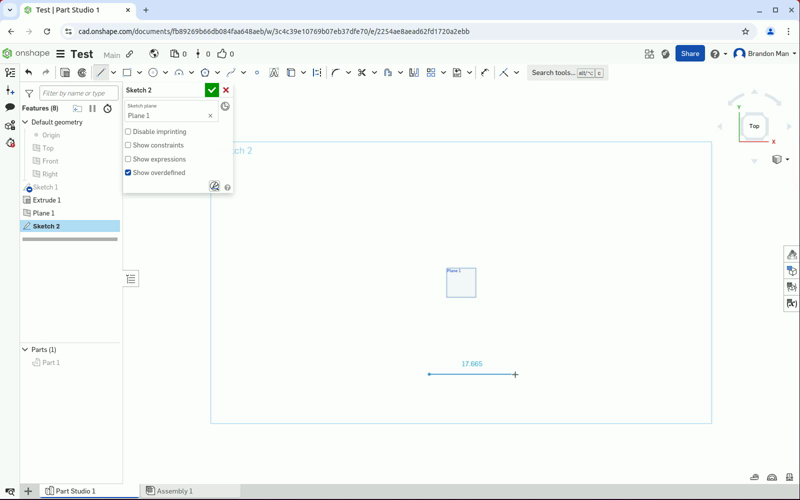
click(515, 374)
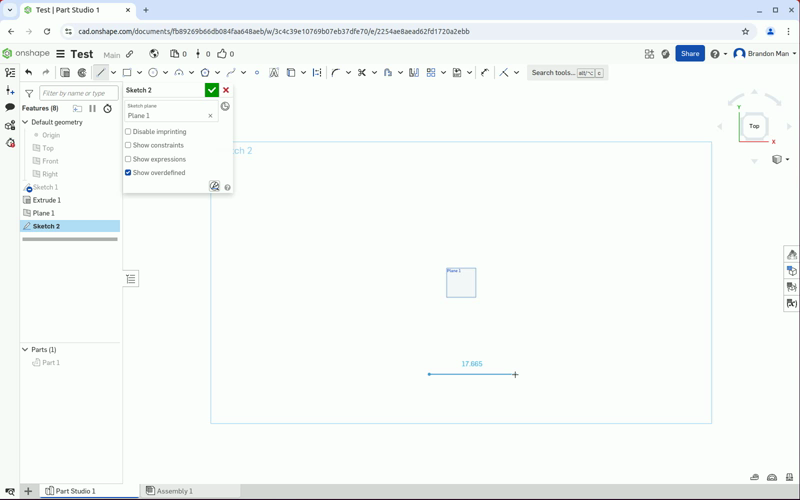
key_up(shift)
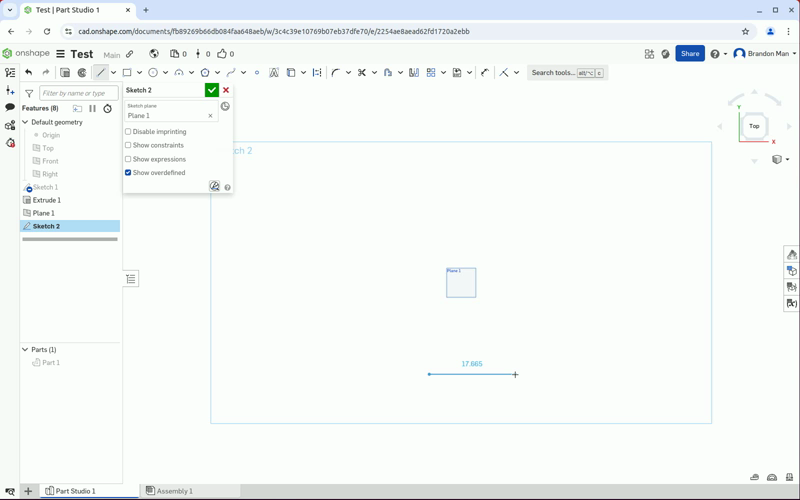
key_down(shift)
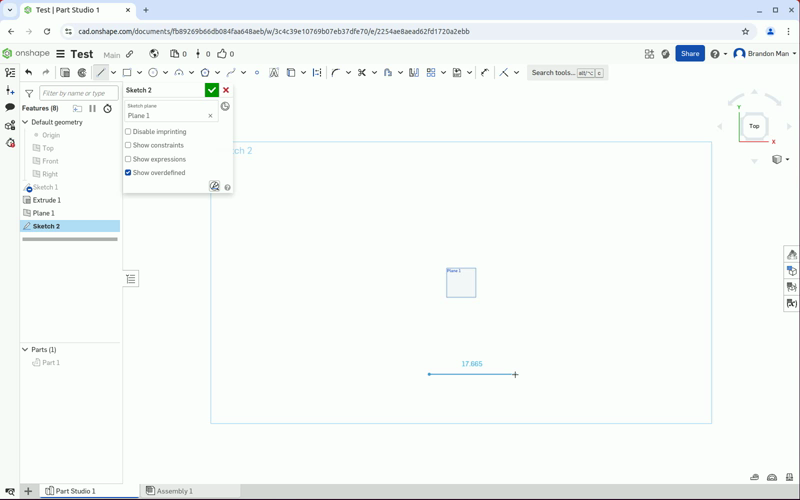
mouse_move(515, 192)
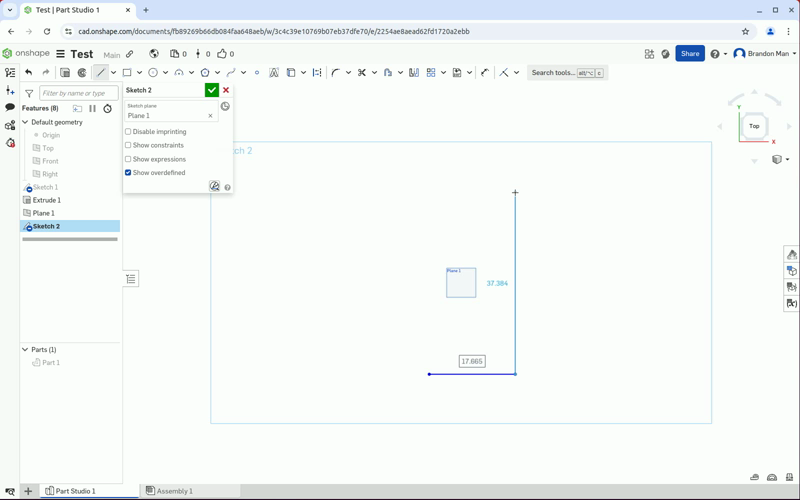
click(515, 192)
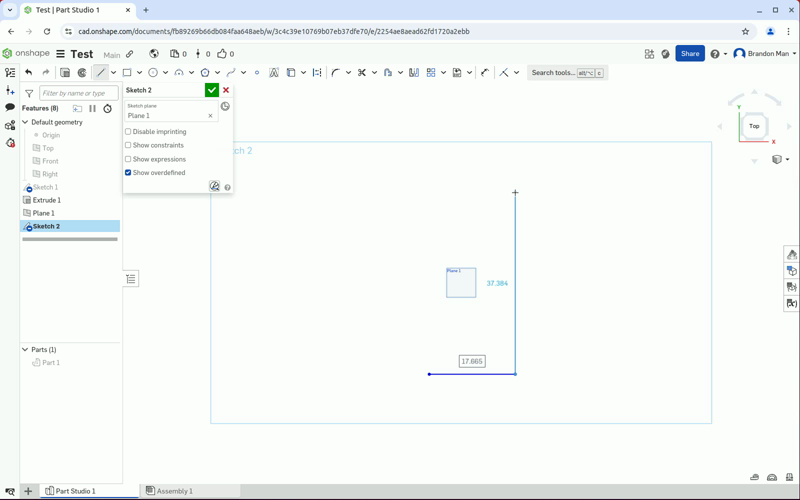
key_up(shift)
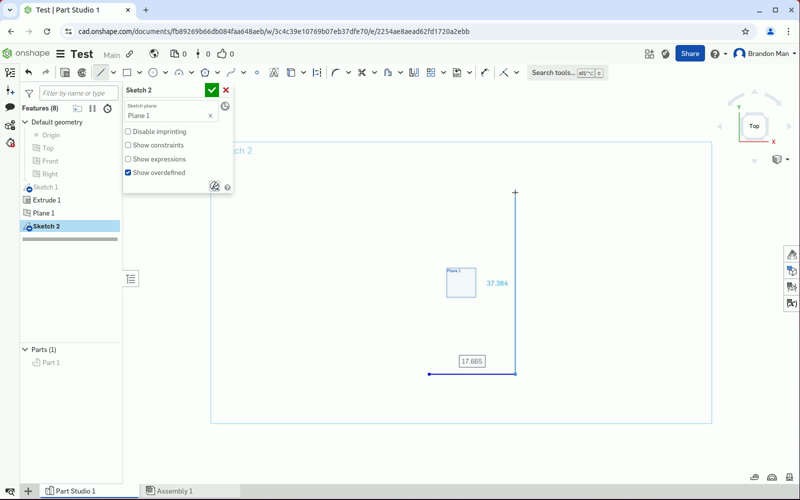
key_down(shift)
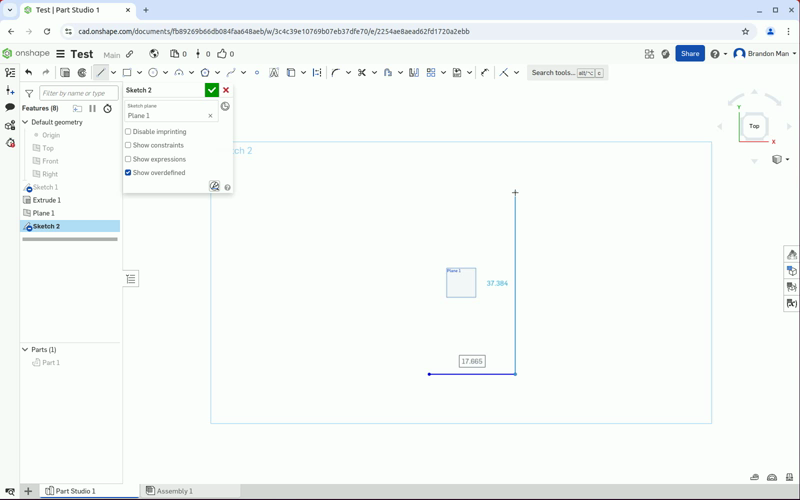
mouse_move(429, 192)
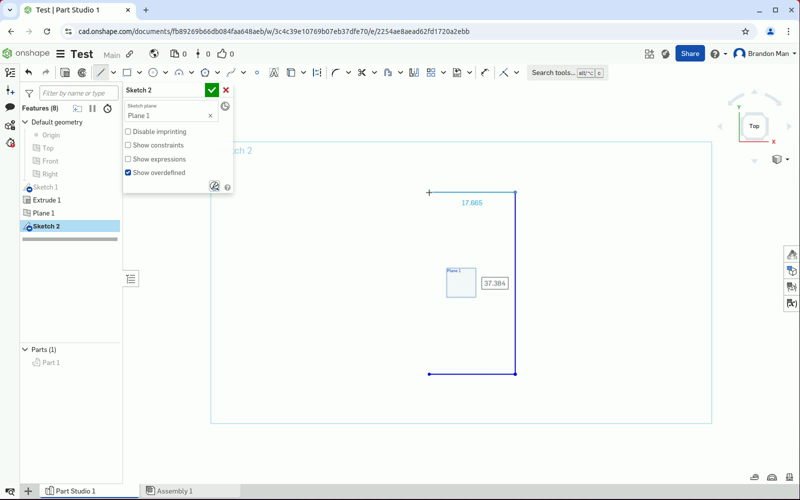
click(429, 192)
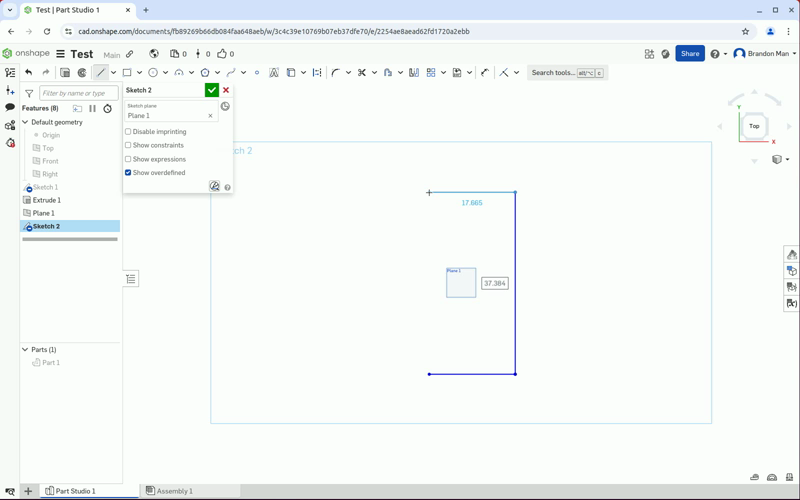
key_up(shift)
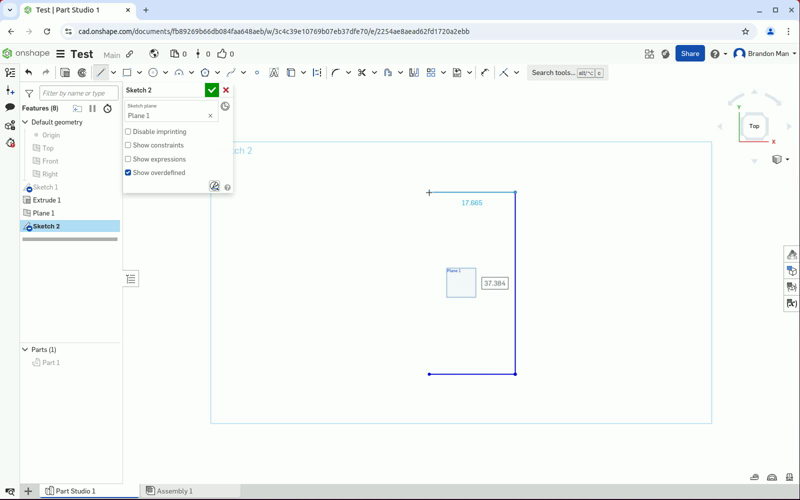
key_down(shift)
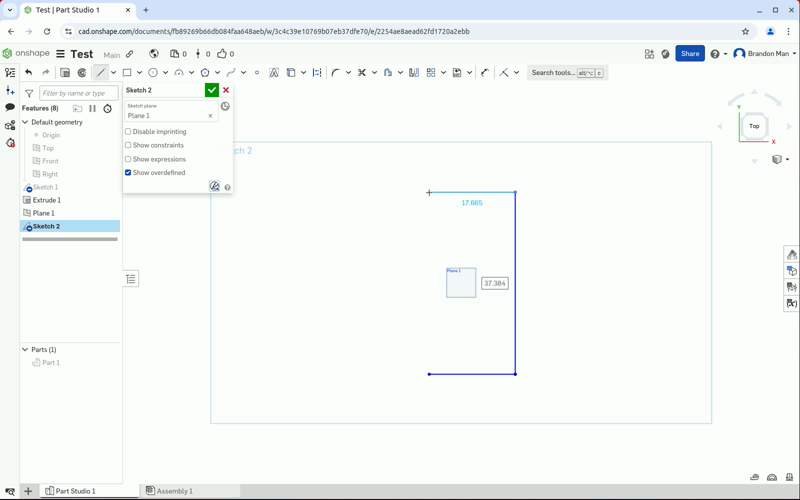
mouse_move(429, 374)
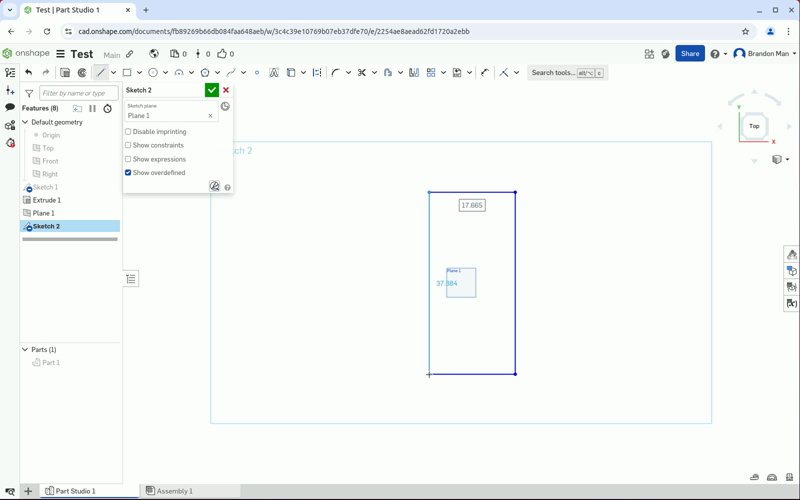
key_up(shift)
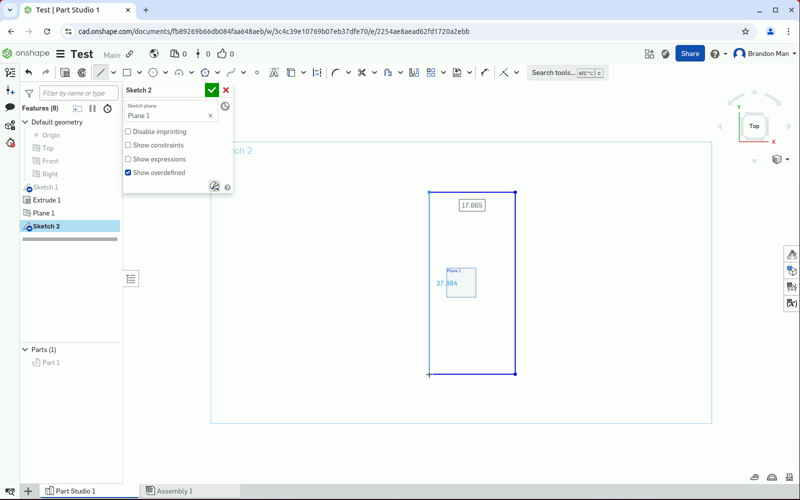
click(429, 374)
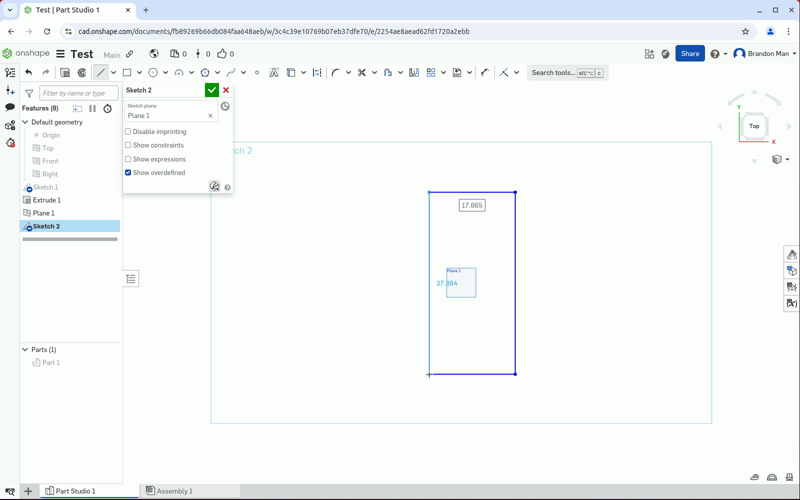
key(esc)
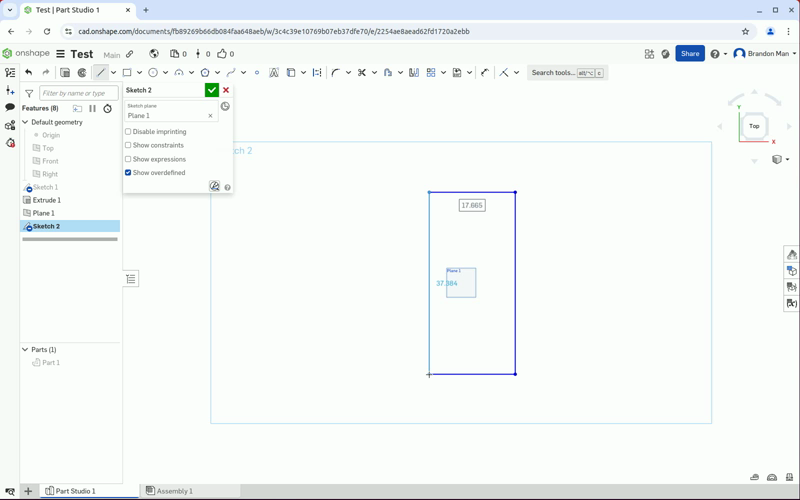
mouse_move(456, 276)
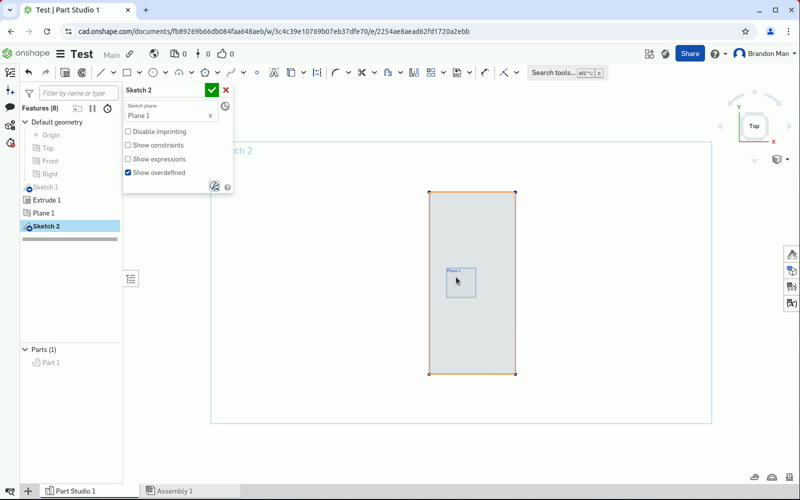
click(456, 276)
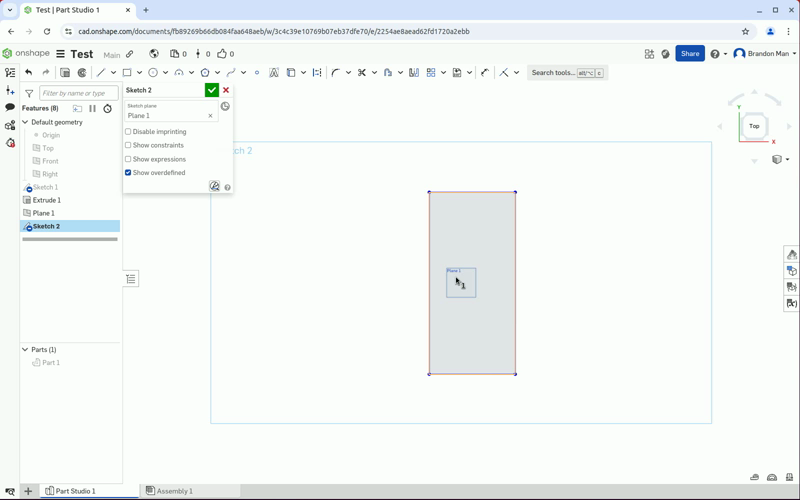
mouse_move(73, 352)
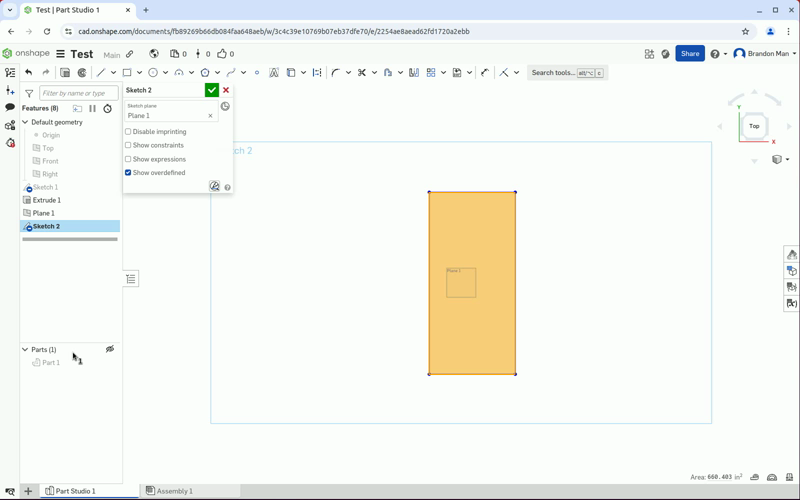
key(shift+y)
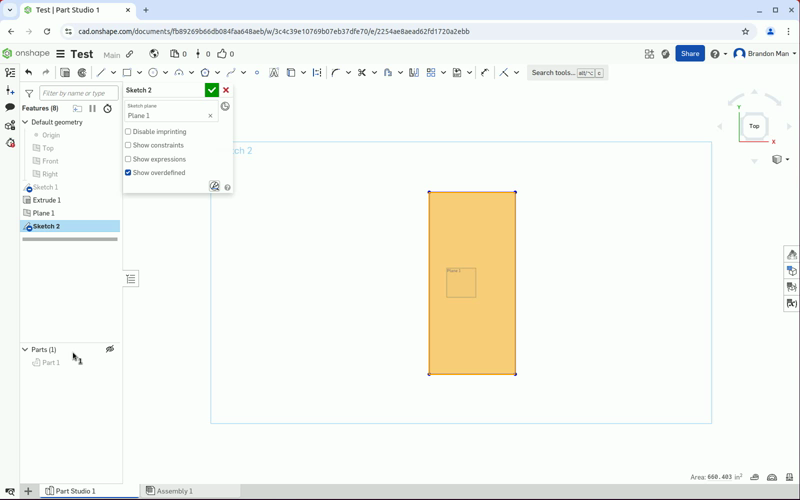
key(shift+e)
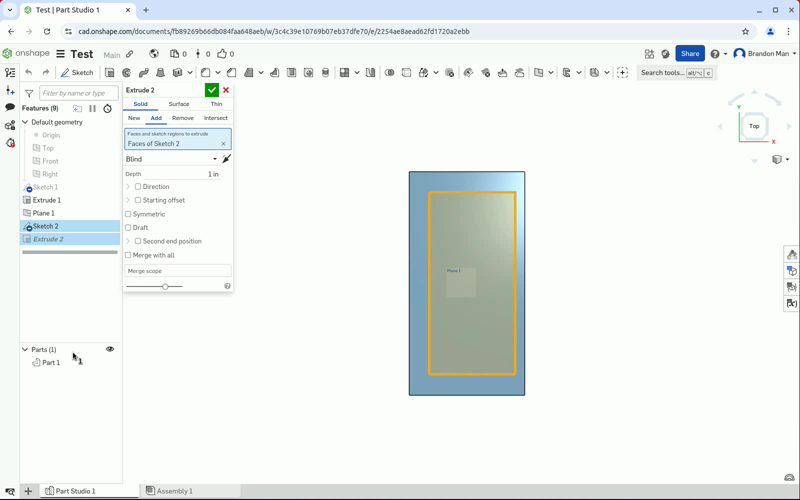
mouse_move(143, 106)
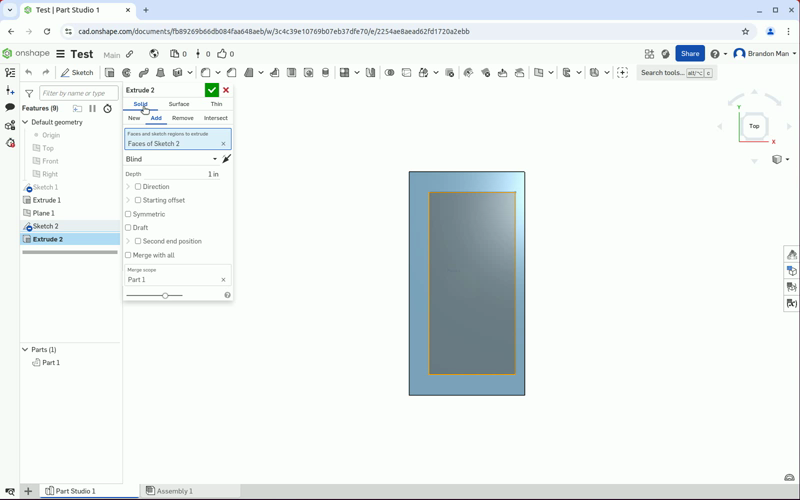
click(143, 106)
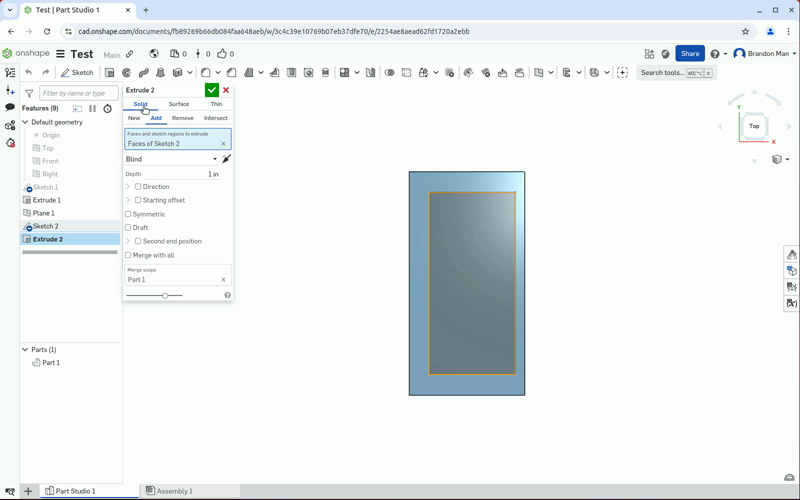
mouse_move(137, 120)
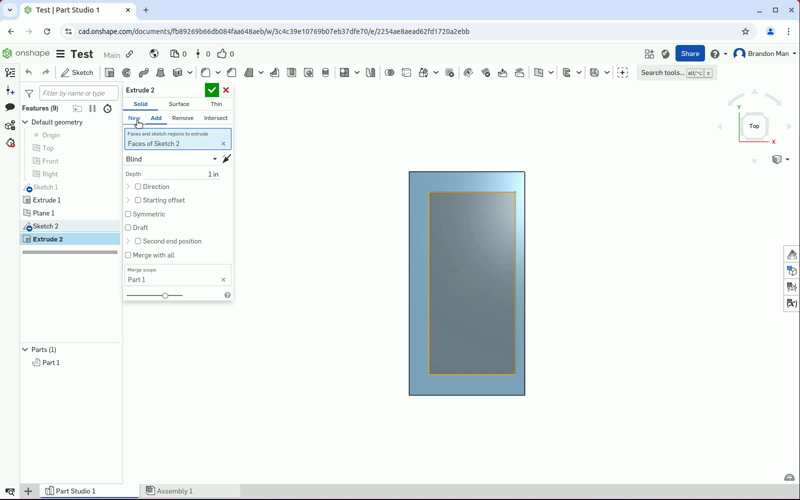
click(137, 120)
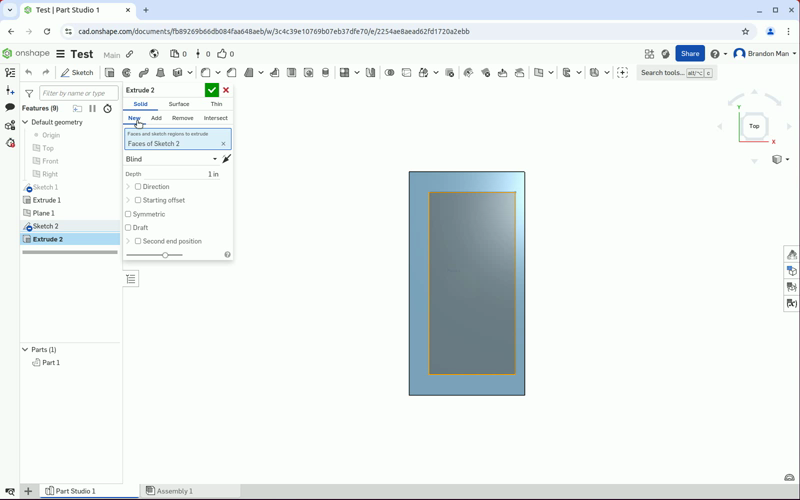
key(tab, 4)
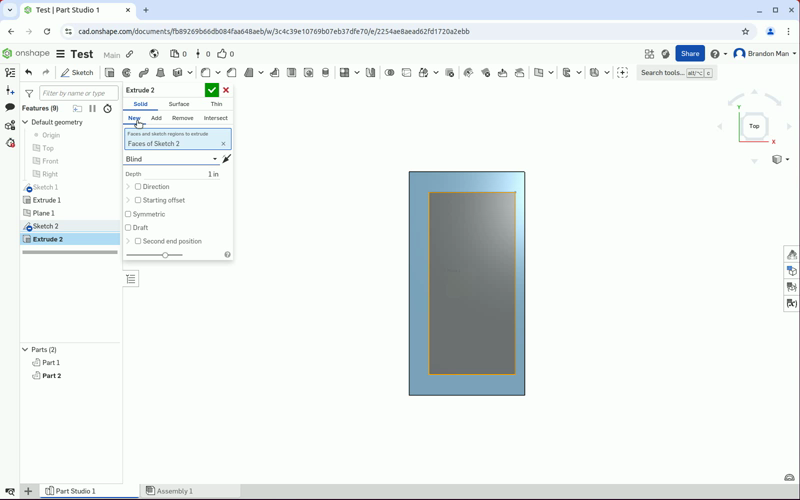
text(13.239)
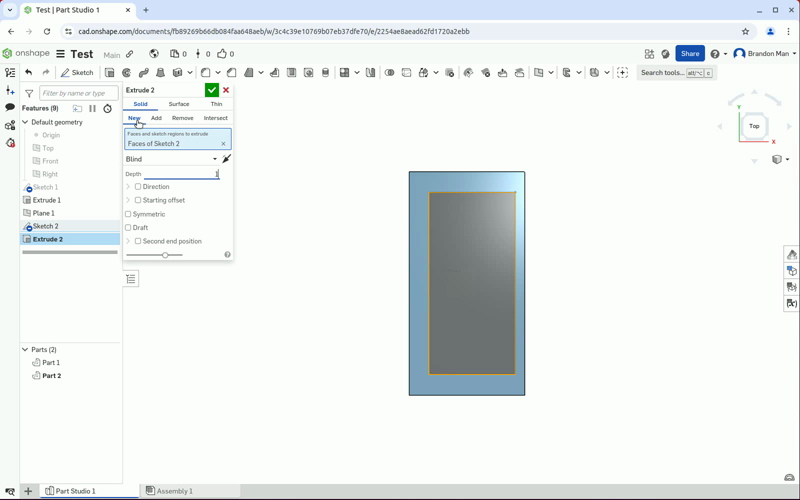
key(enter)
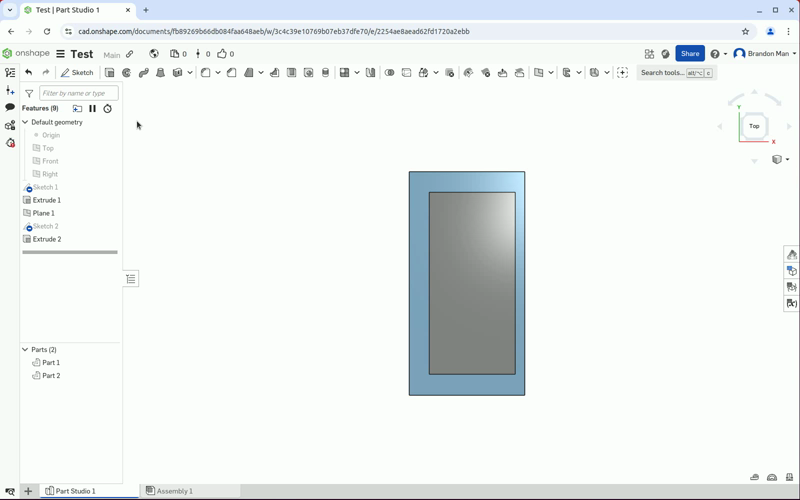
key(shift+h)
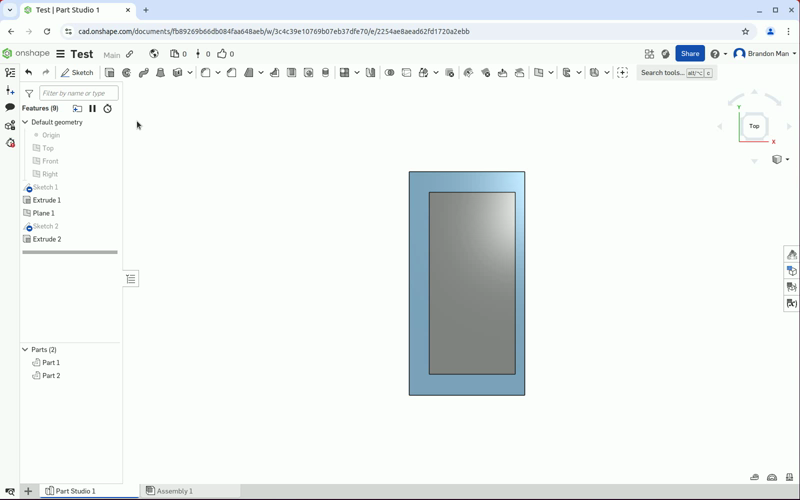
key(shift+h)
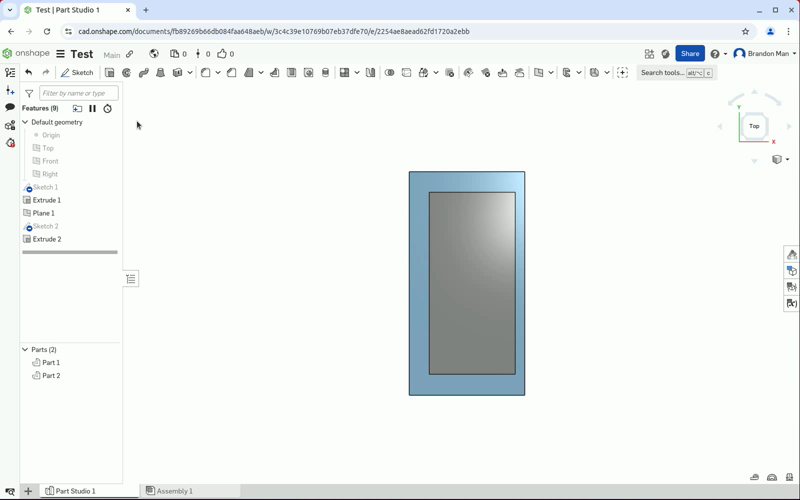
mouse_move(73, 189)
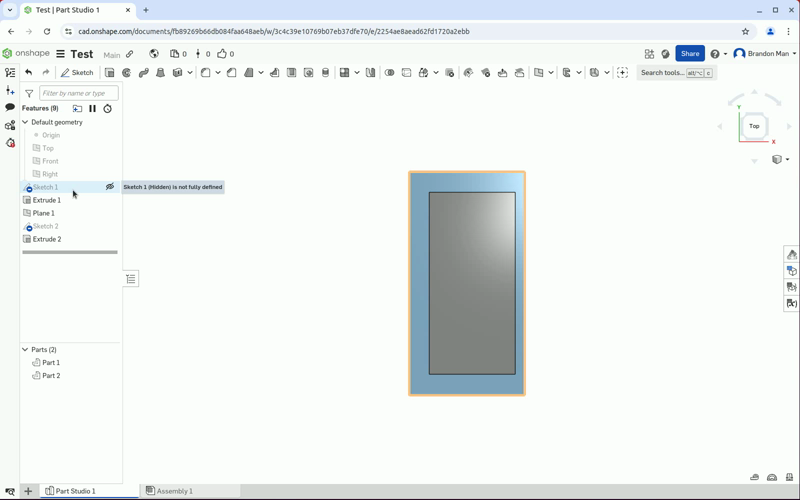
click(73, 189)
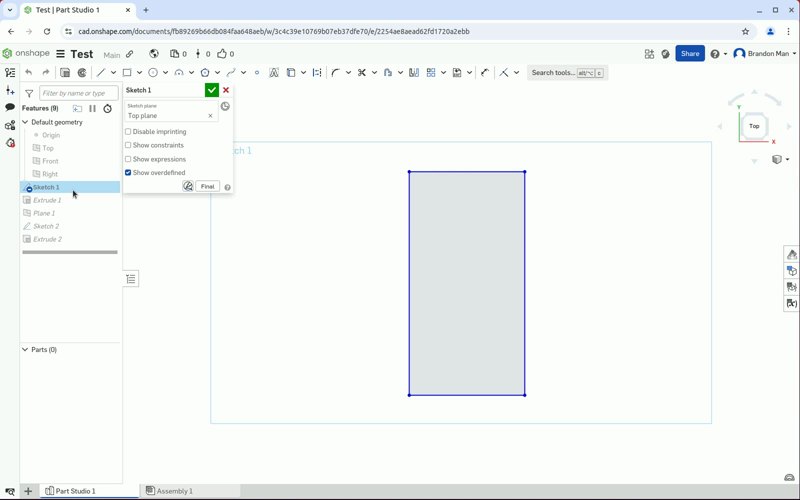
mouse_move(229, 92)
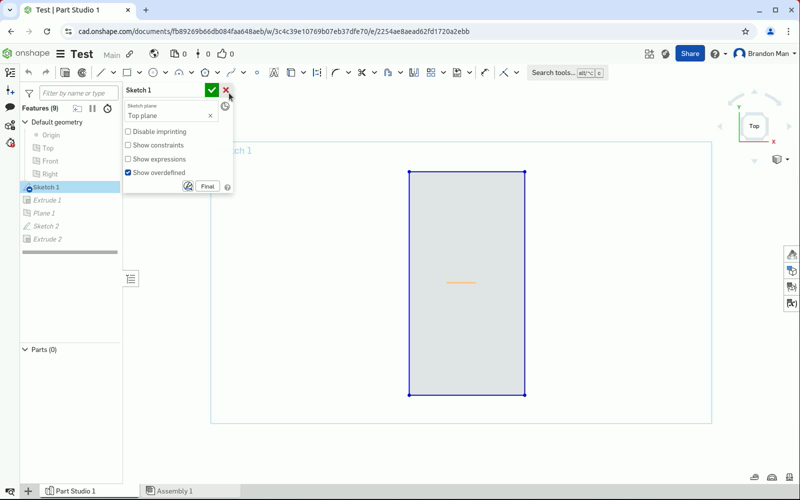
click(229, 92)
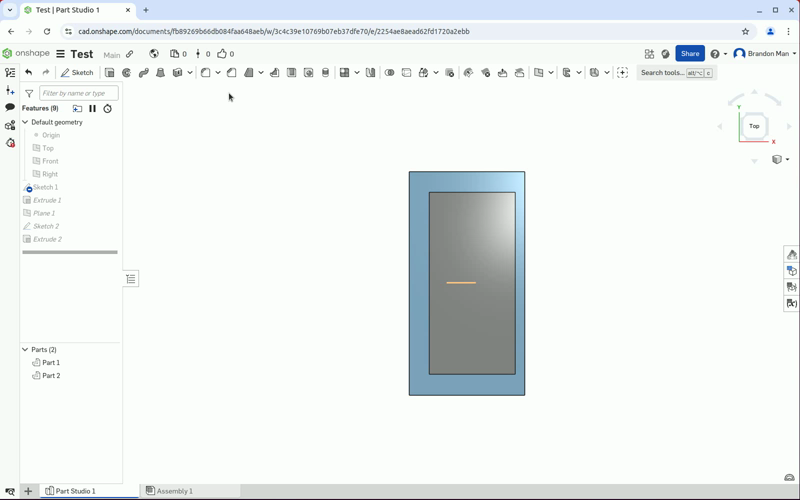
mouse_move(541, 75)
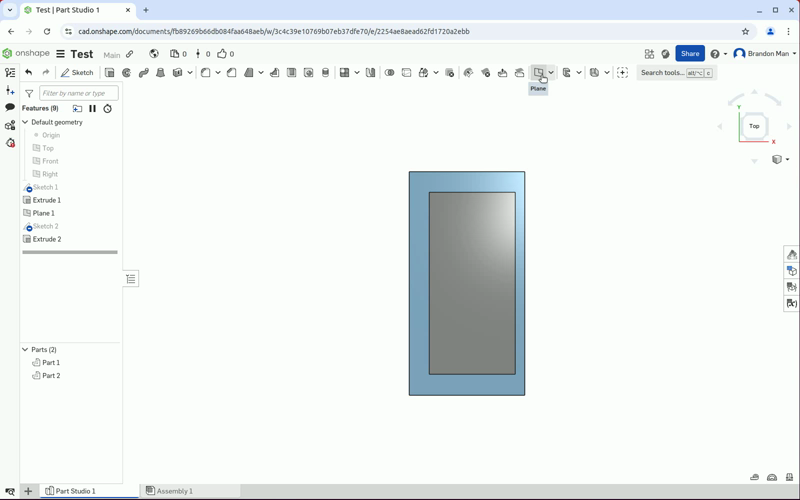
click(541, 75)
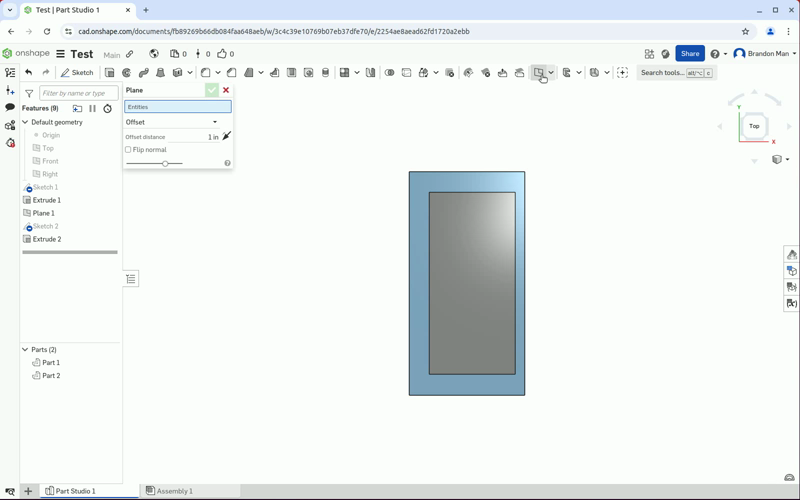
mouse_move(73, 150)
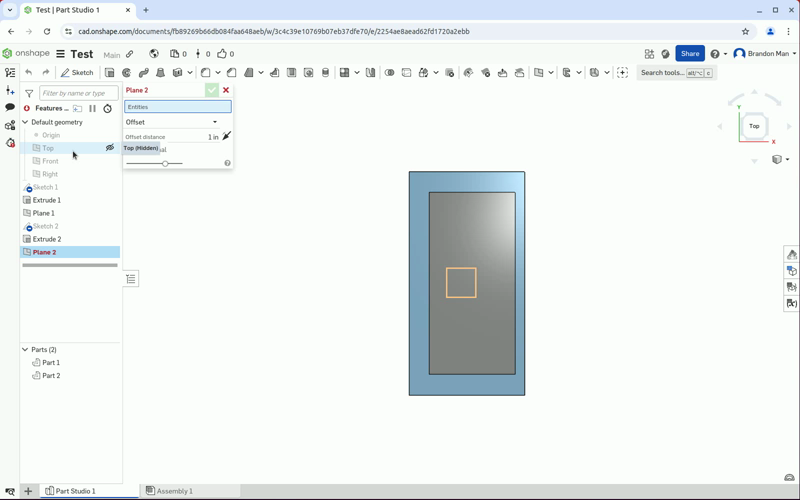
click(73, 150)
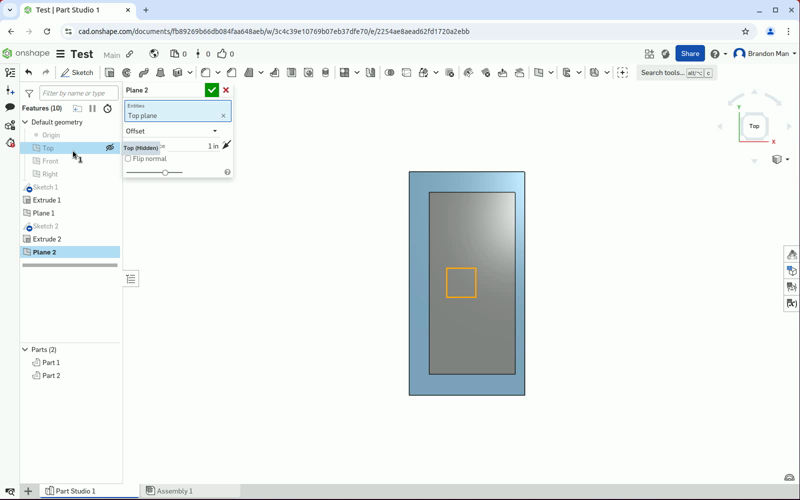
key(tab, 2)
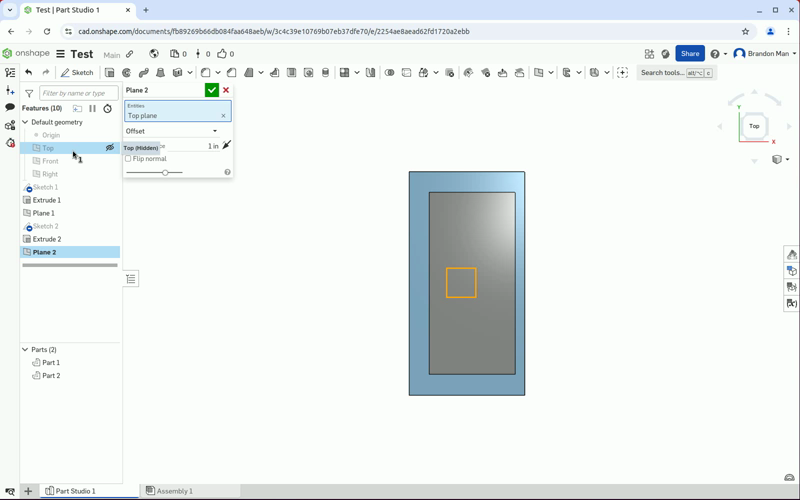
text(14.45)
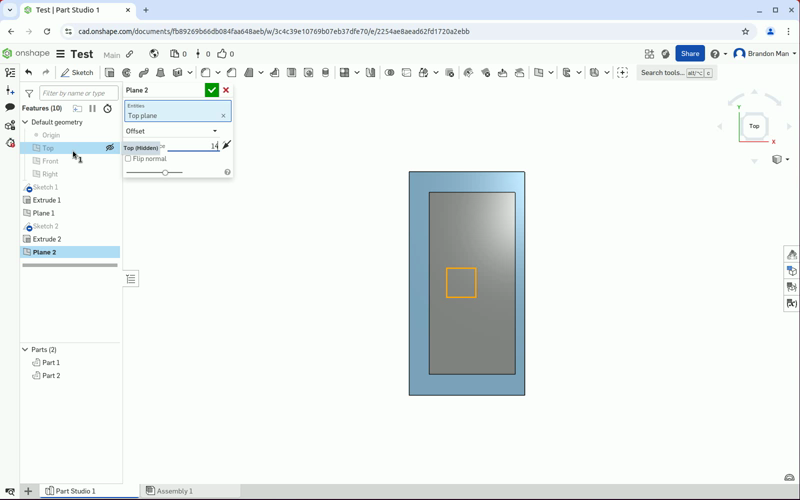
key(enter, 2)
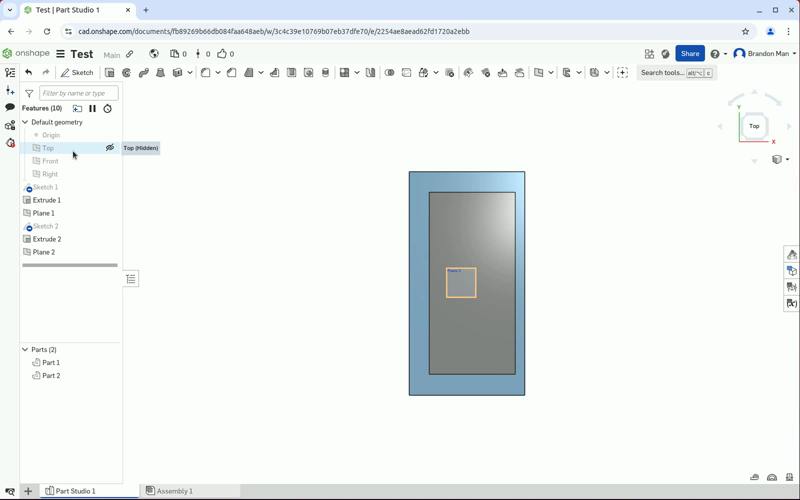
key(shift+s)
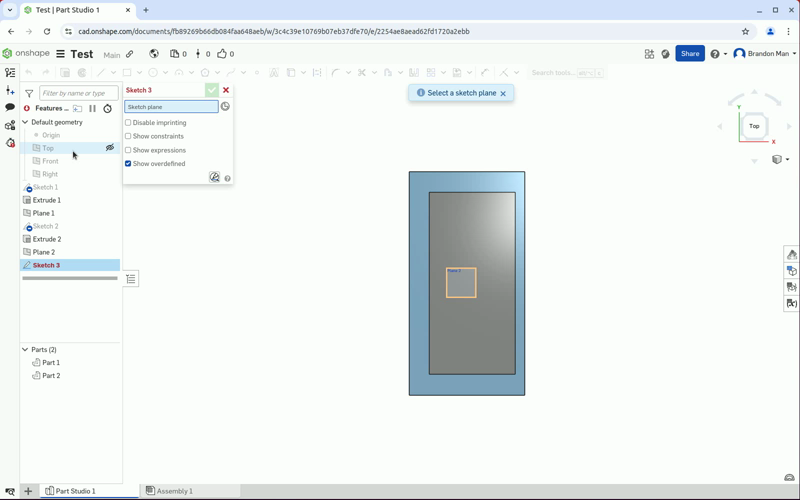
mouse_move(73, 254)
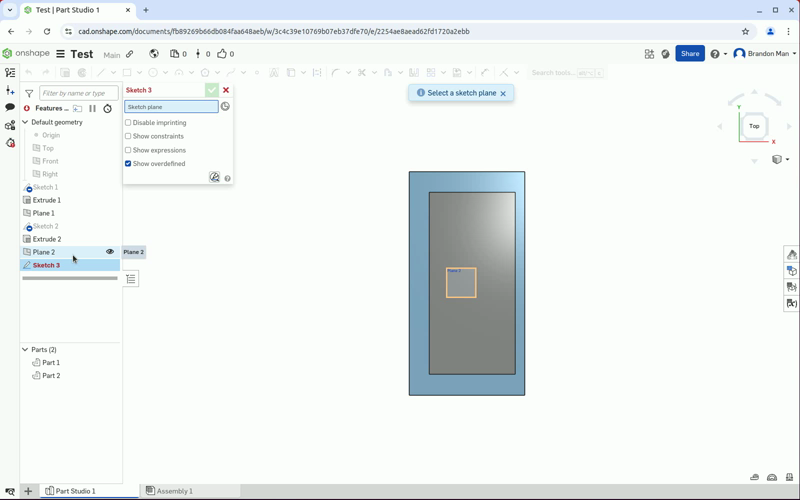
click(73, 254)
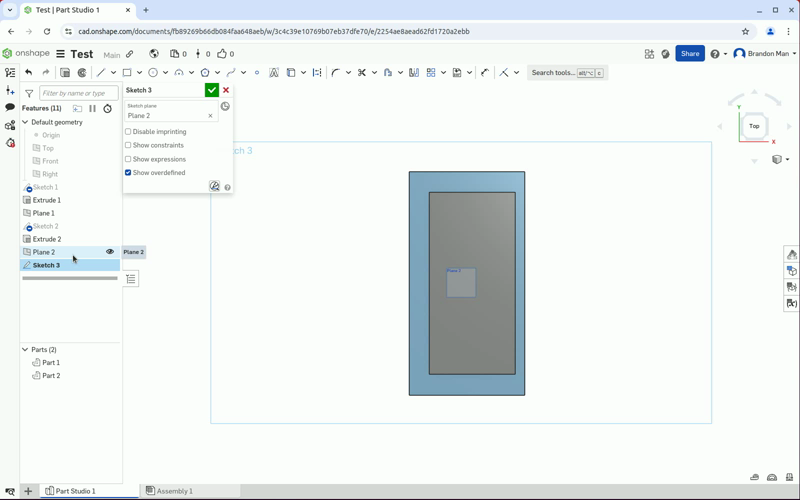
mouse_move(73, 352)
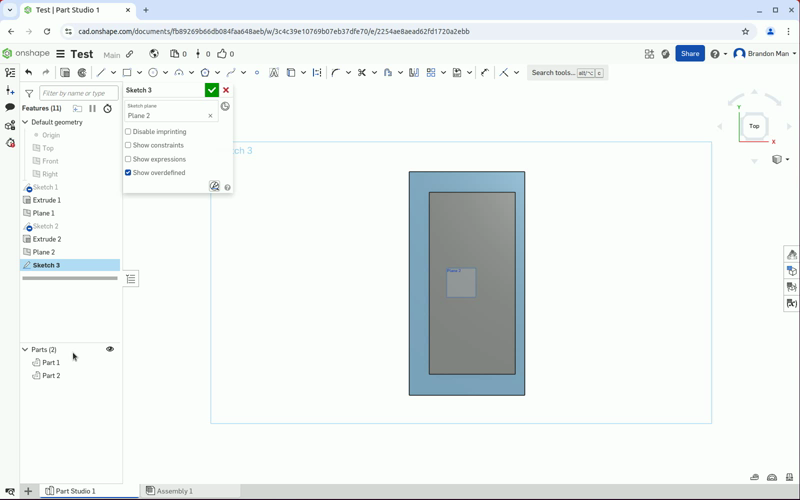
key(y)
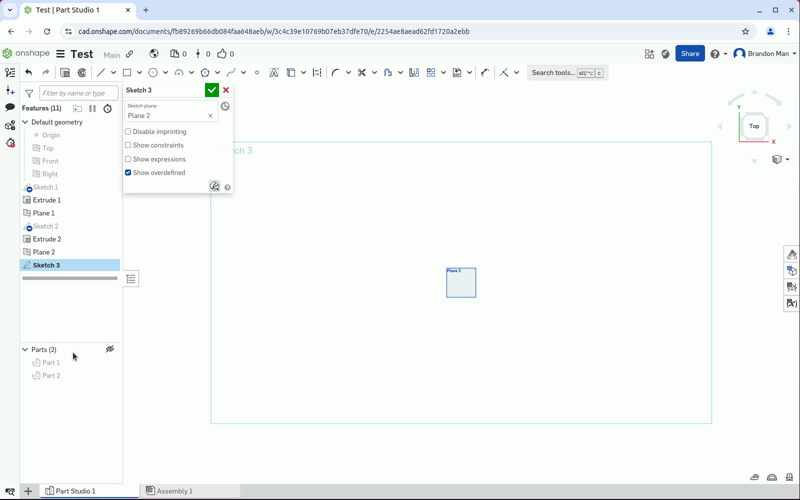
key(l)
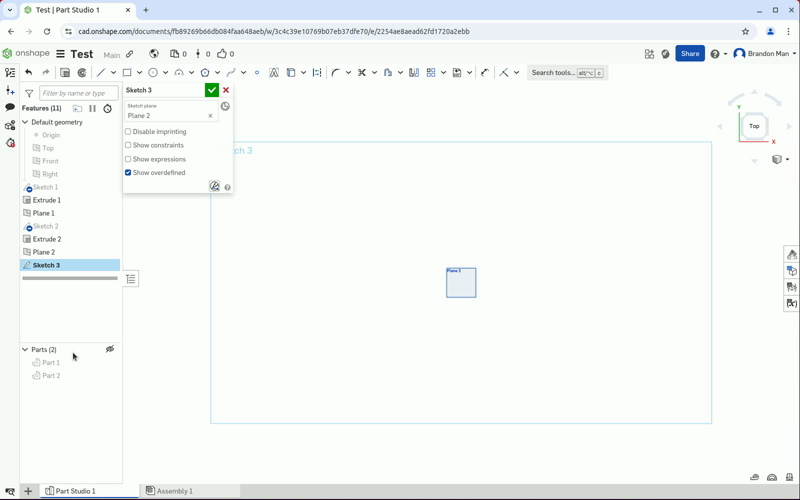
key_down(shift)
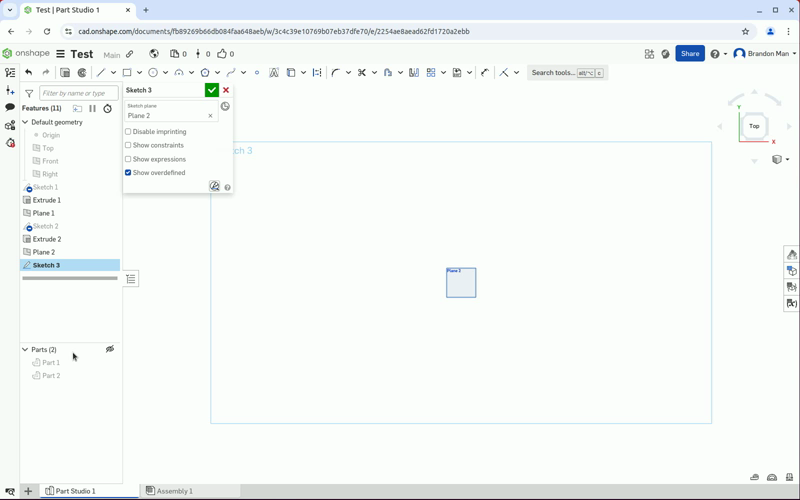
mouse_move(436, 367)
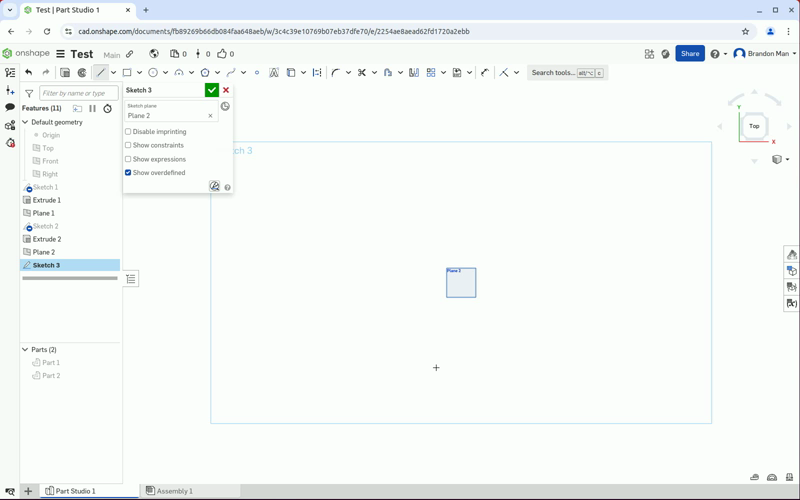
click(436, 367)
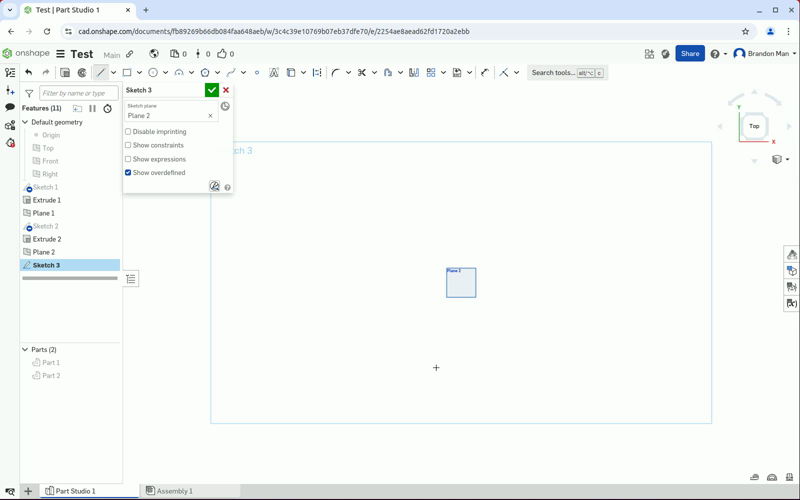
key_up(shift)
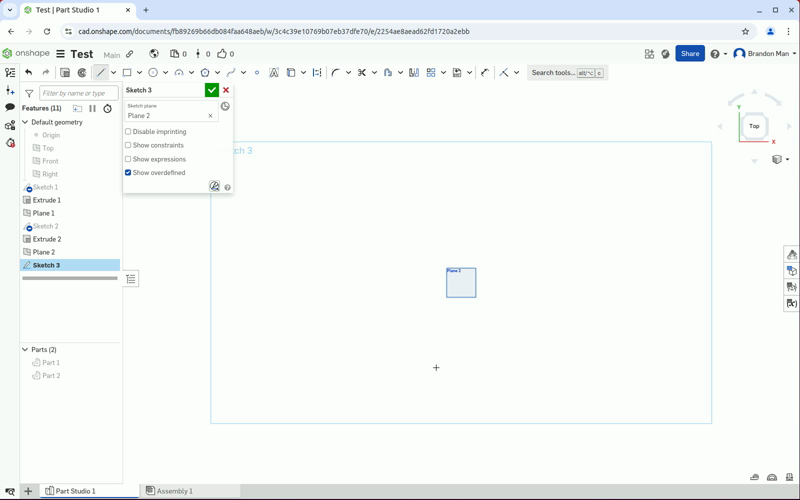
key_down(shift)
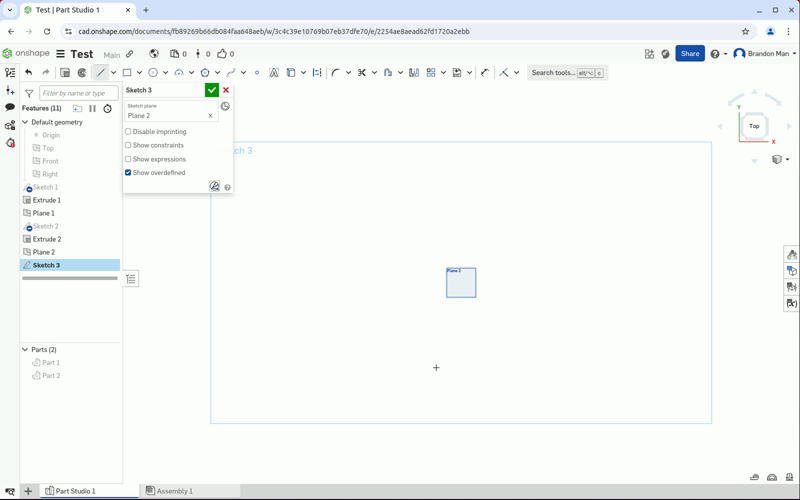
mouse_move(507, 367)
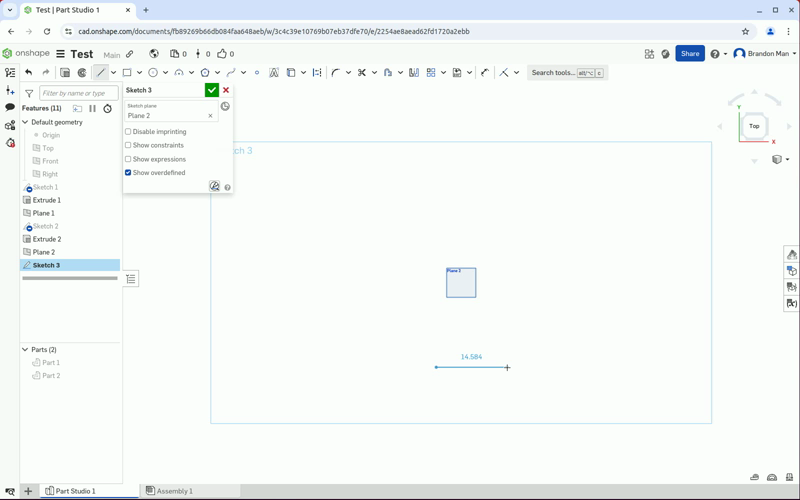
click(507, 367)
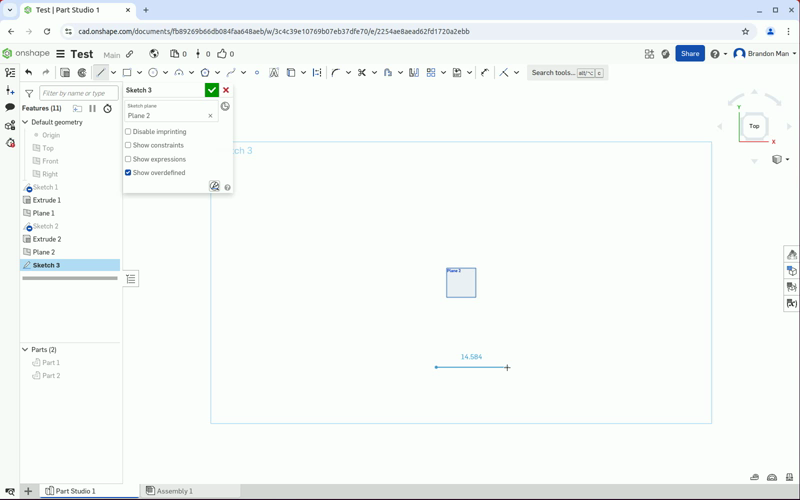
key_up(shift)
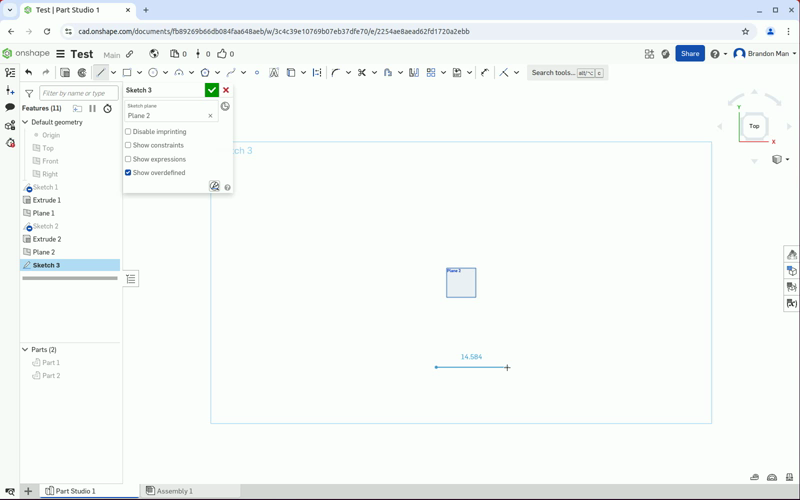
key_down(shift)
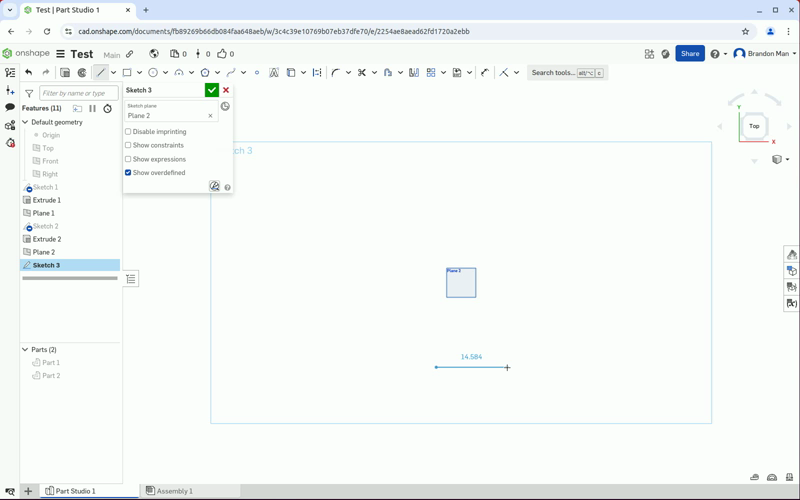
mouse_move(507, 198)
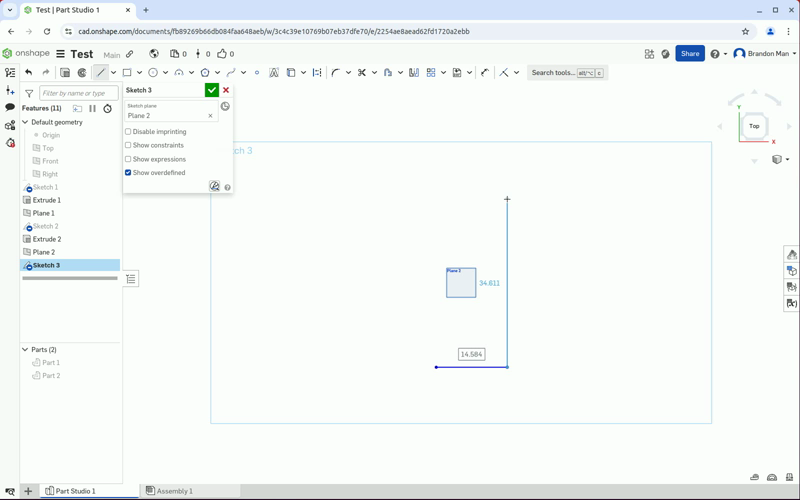
click(507, 198)
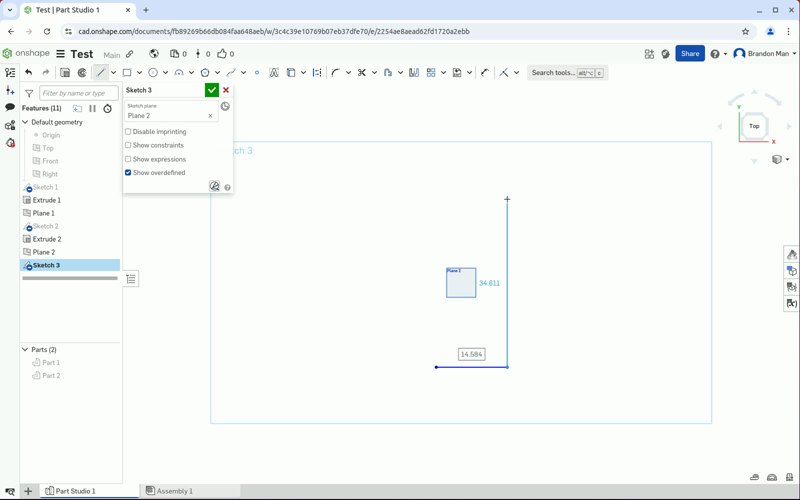
key_up(shift)
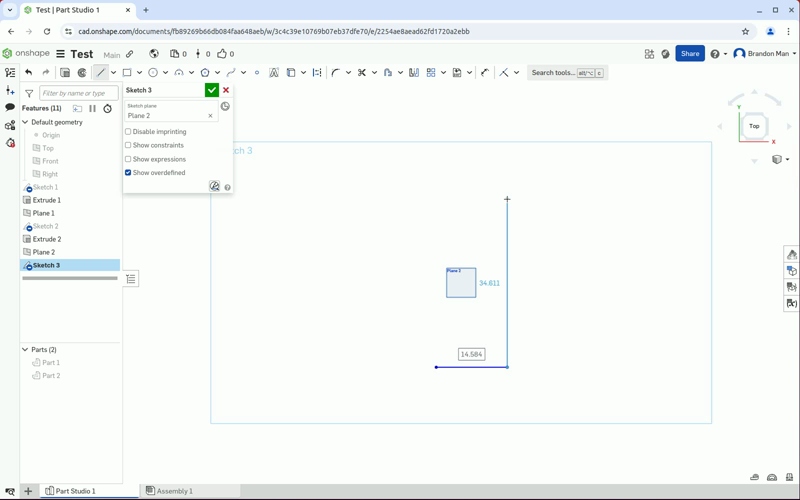
key_down(shift)
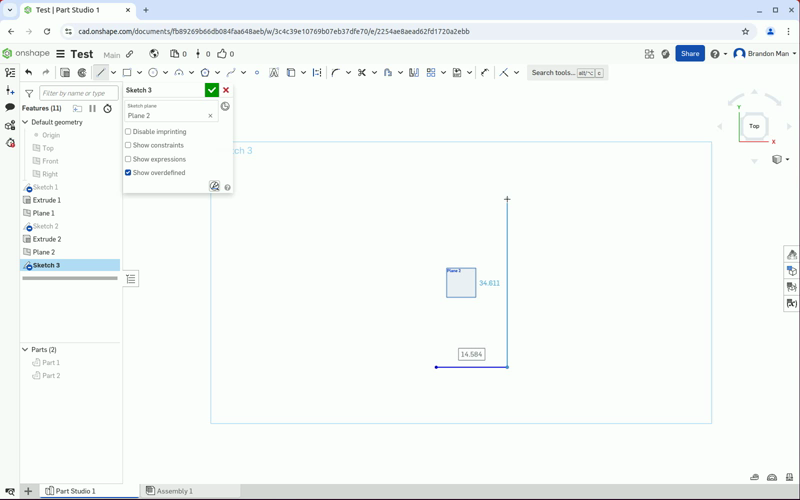
mouse_move(436, 198)
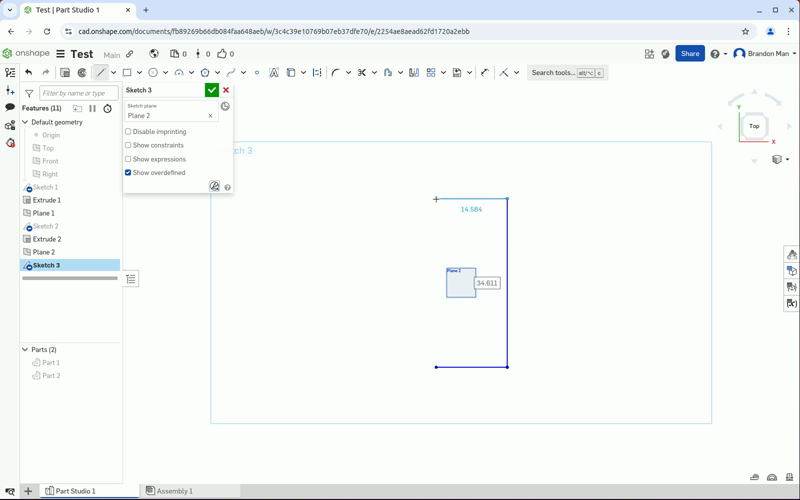
click(436, 198)
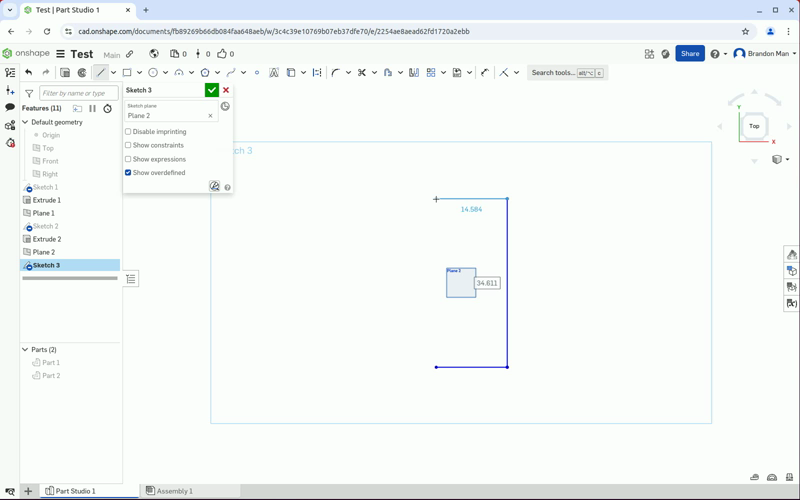
key_up(shift)
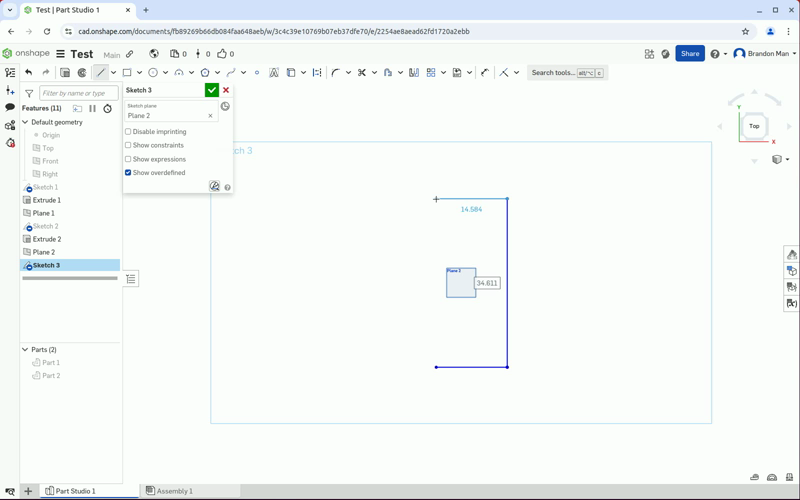
key_down(shift)
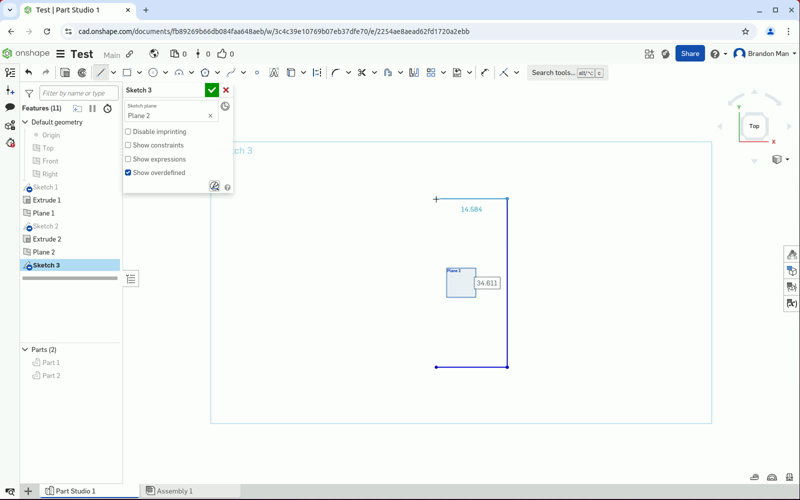
mouse_move(436, 367)
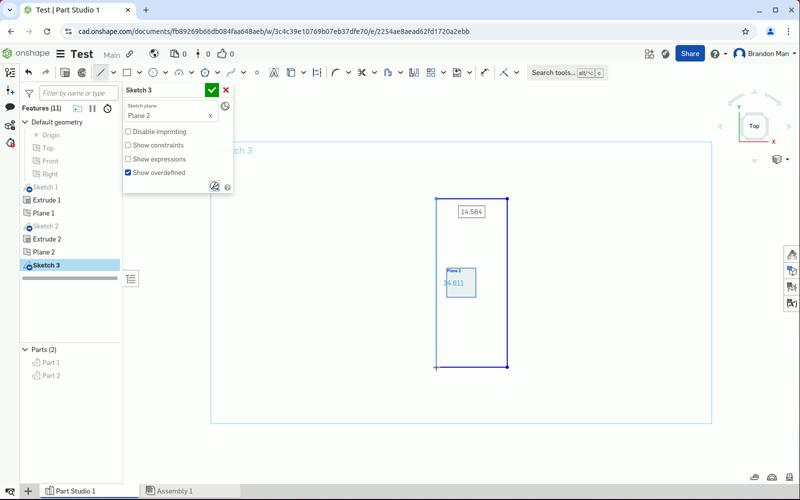
key_up(shift)
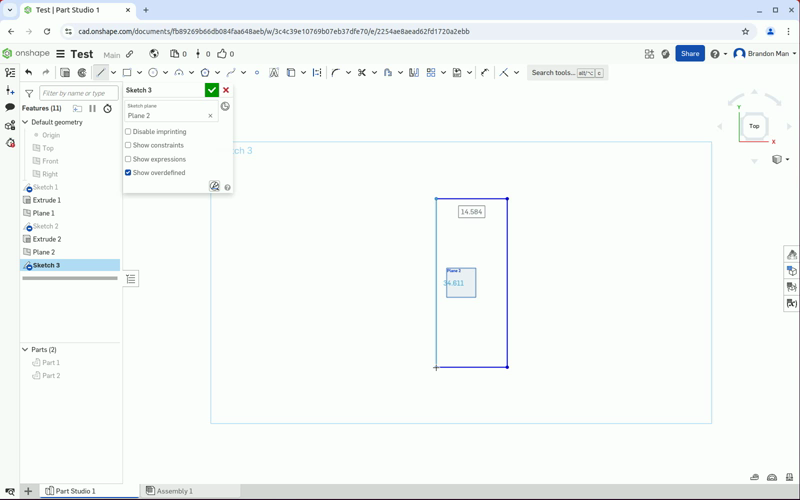
click(436, 367)
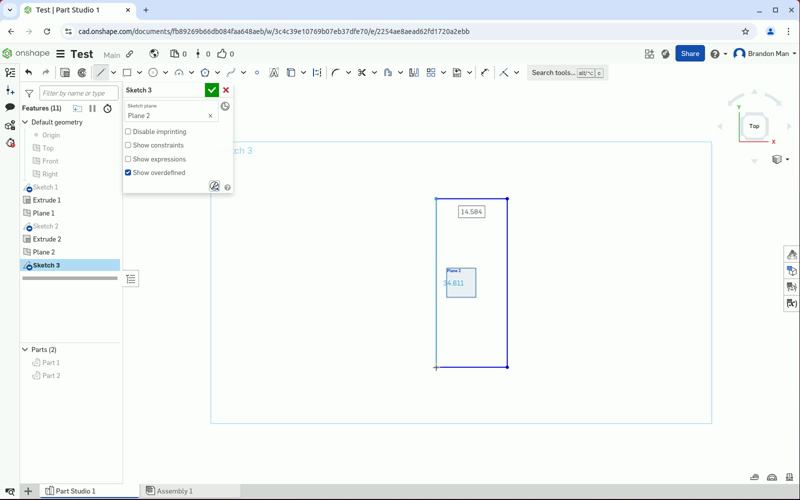
key(esc)
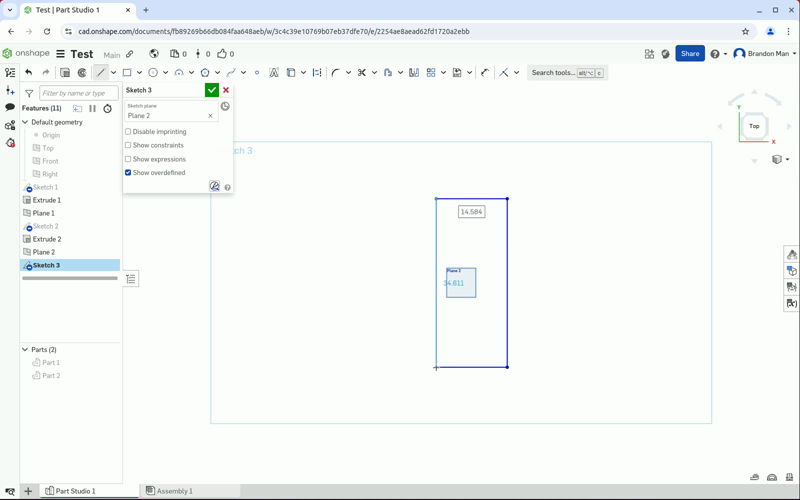
mouse_move(466, 328)
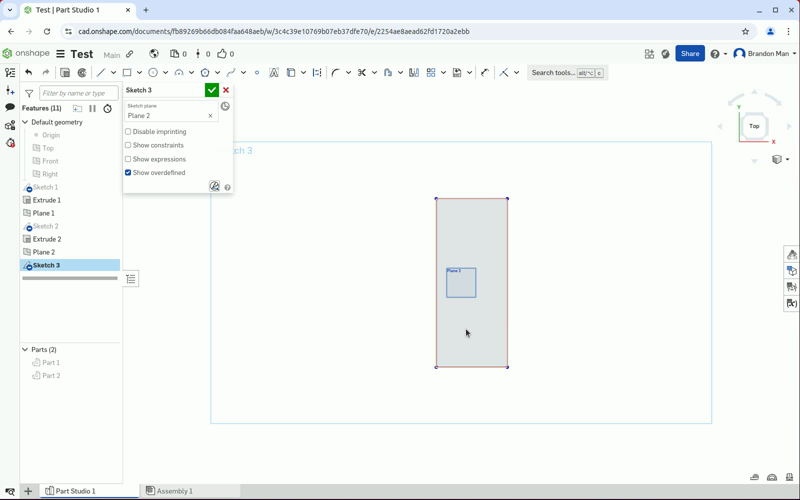
click(466, 328)
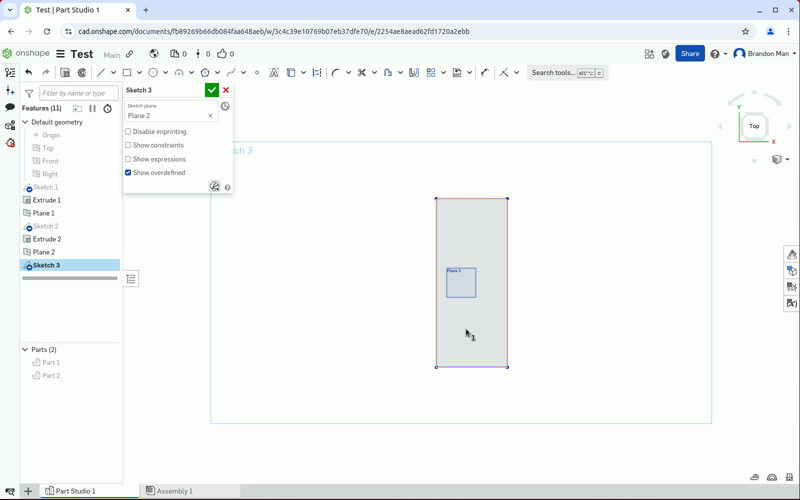
mouse_move(73, 352)
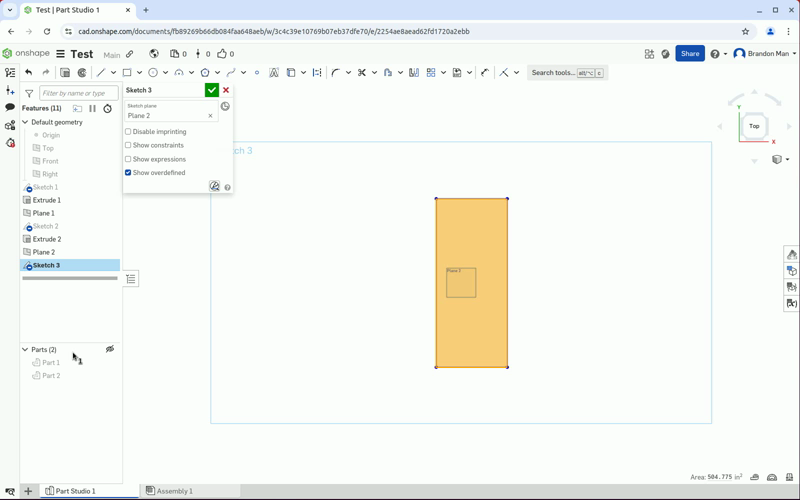
key(shift+y)
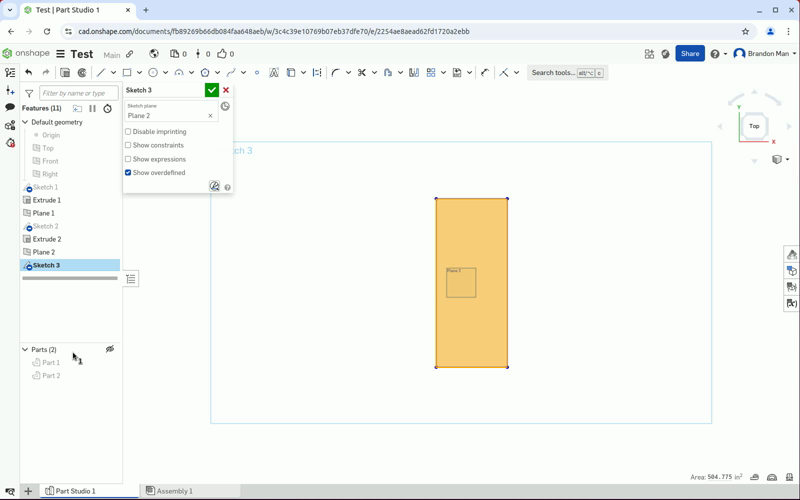
key(shift+e)
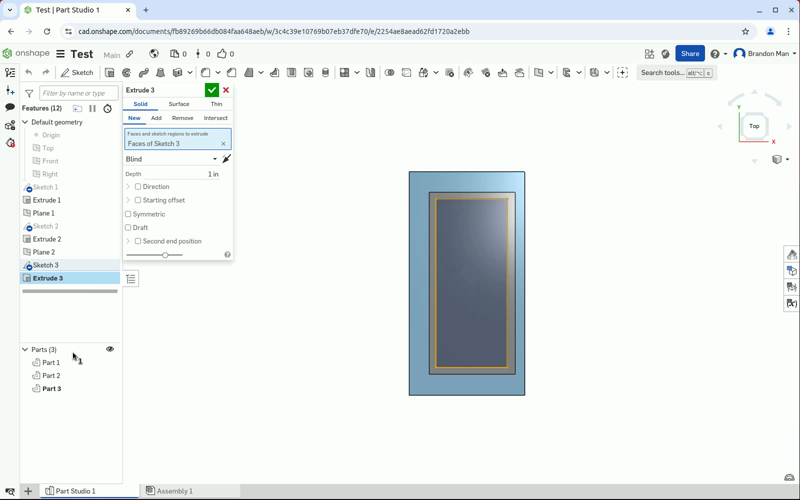
mouse_move(143, 106)
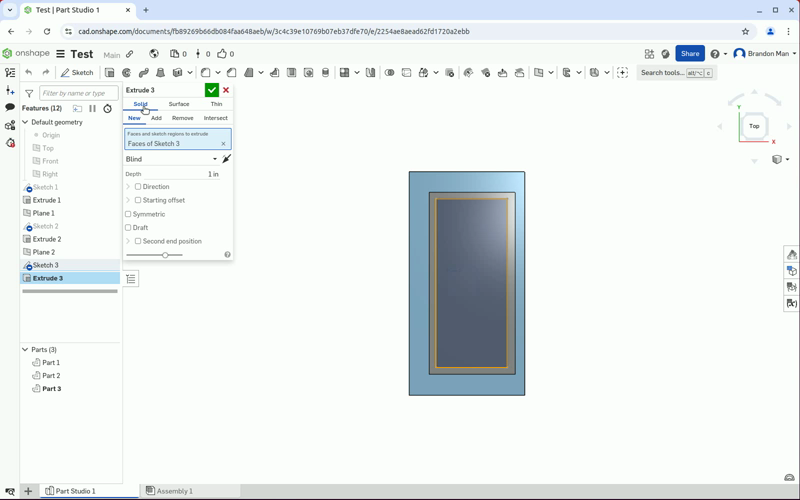
click(143, 106)
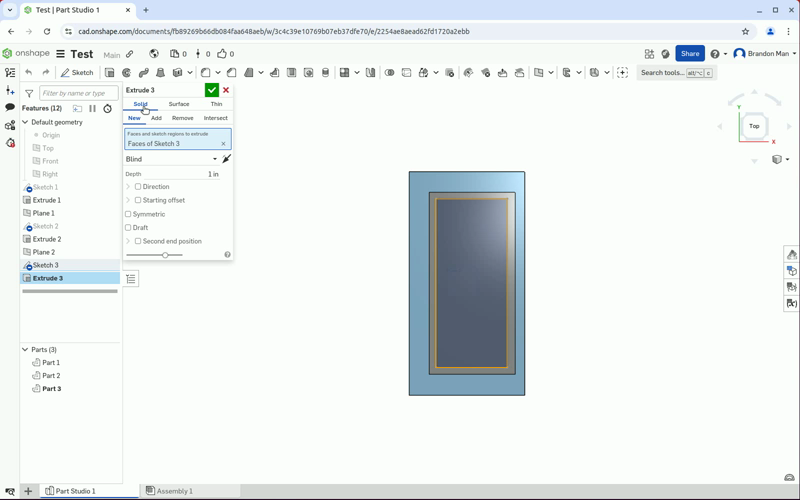
mouse_move(186, 120)
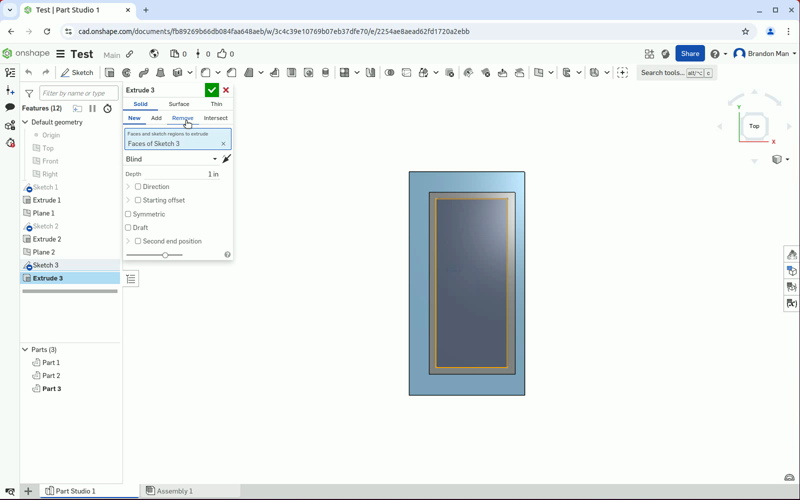
click(186, 120)
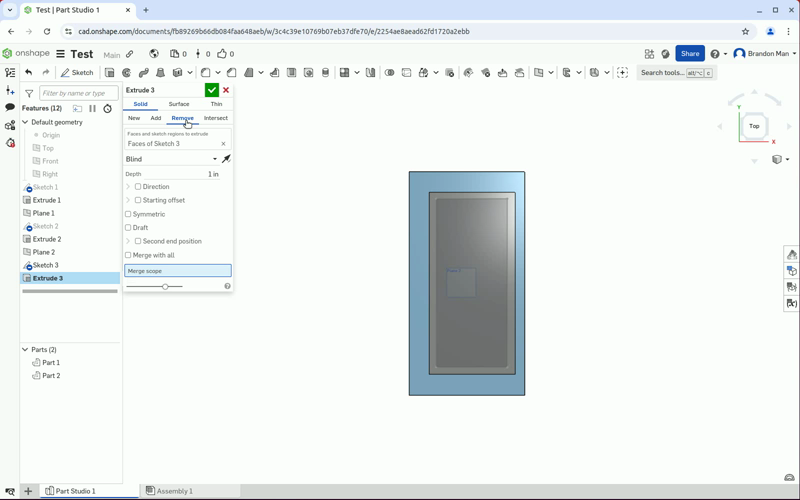
key(tab, 4)
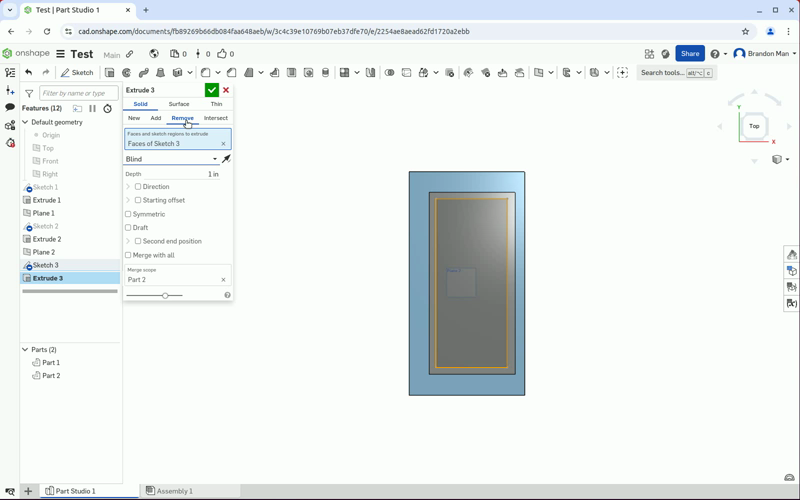
text(10.591)
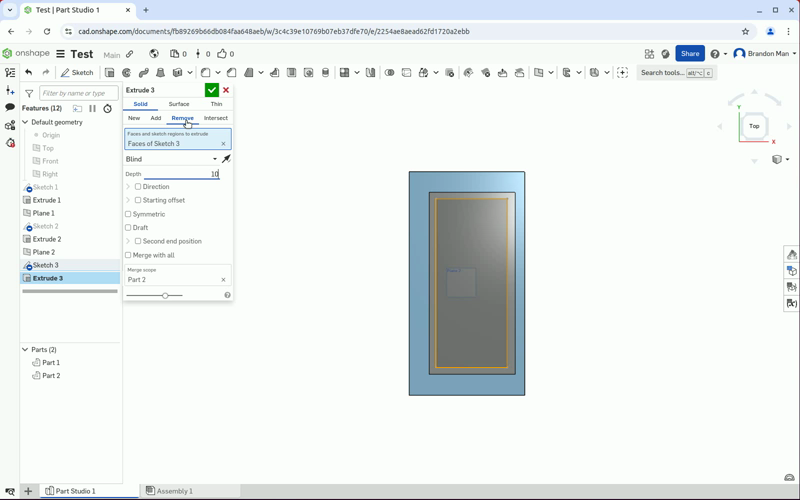
key(tab, 6)
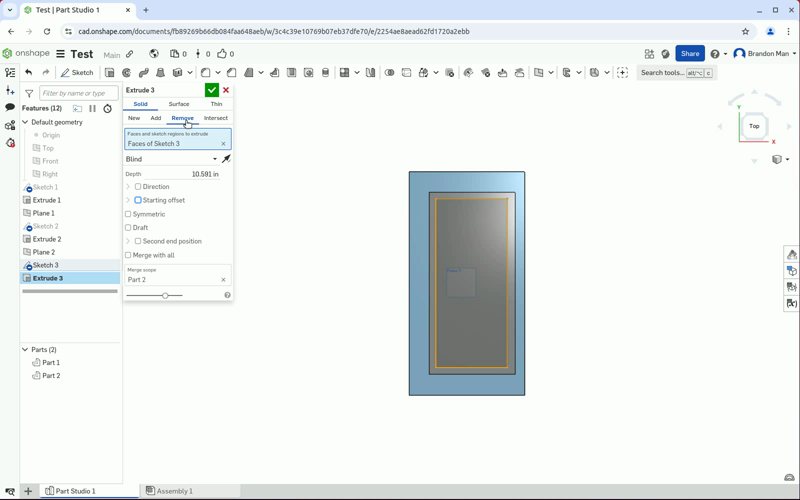
key(space)
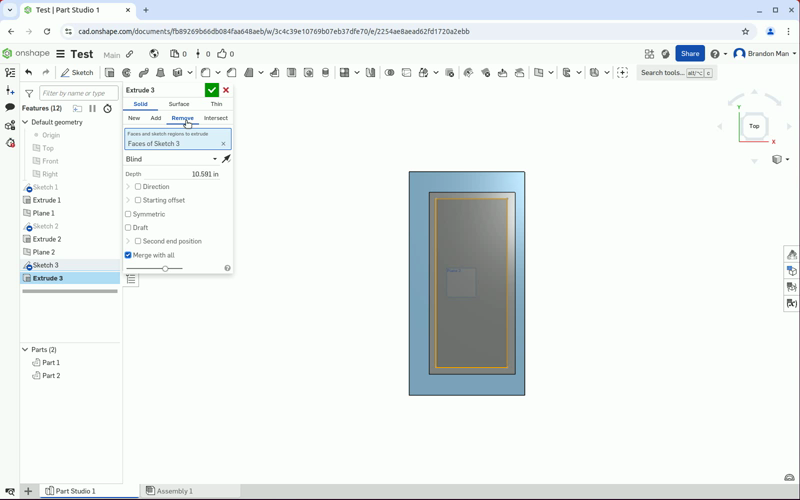
key(enter)
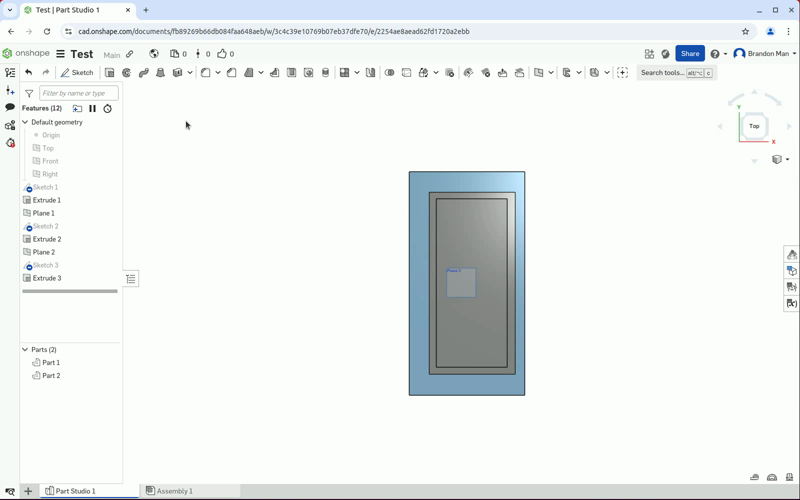
key(shift+h)
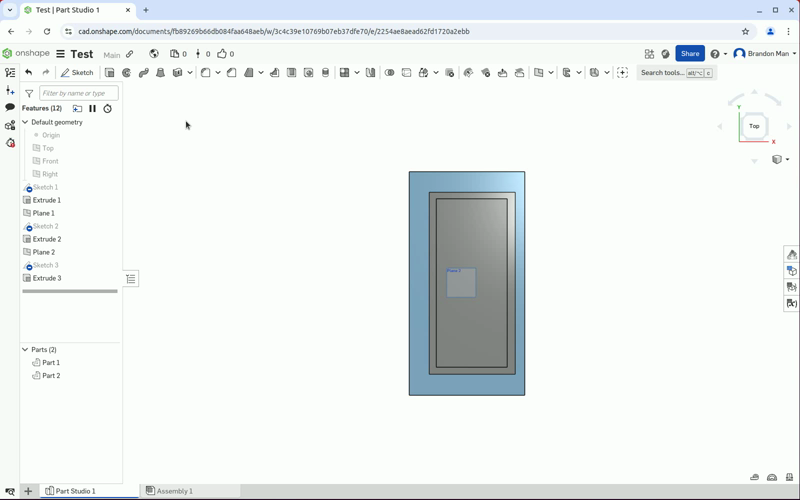
key(shift+h)
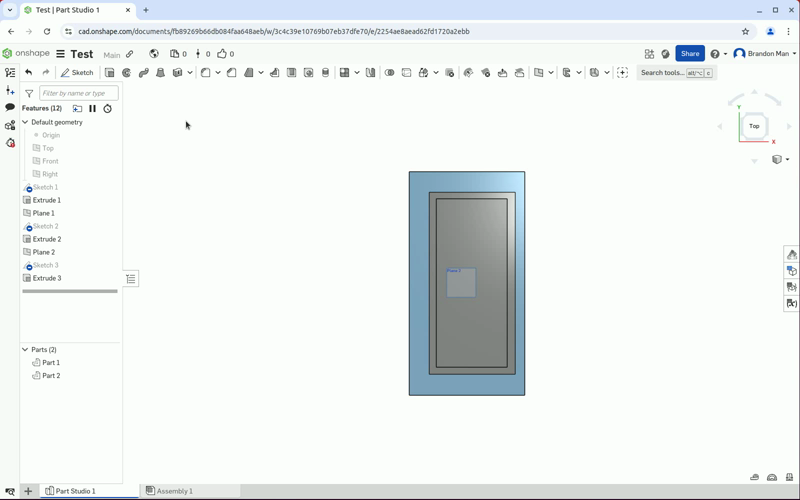
key(shift+7)
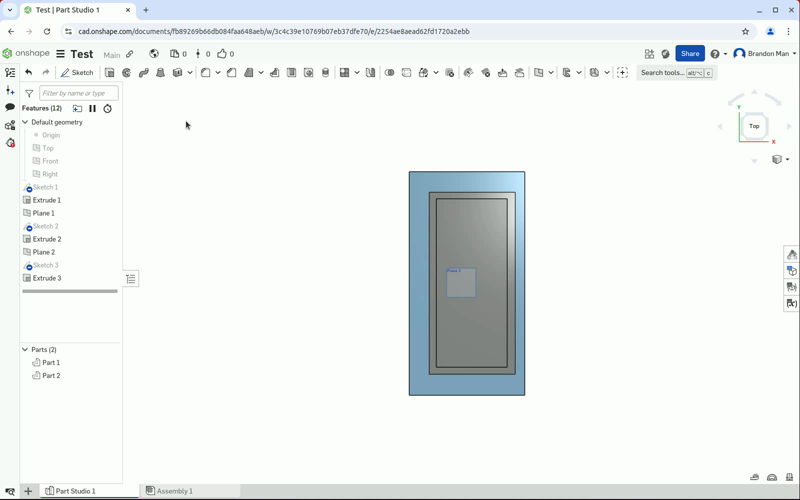
key(up, 3)
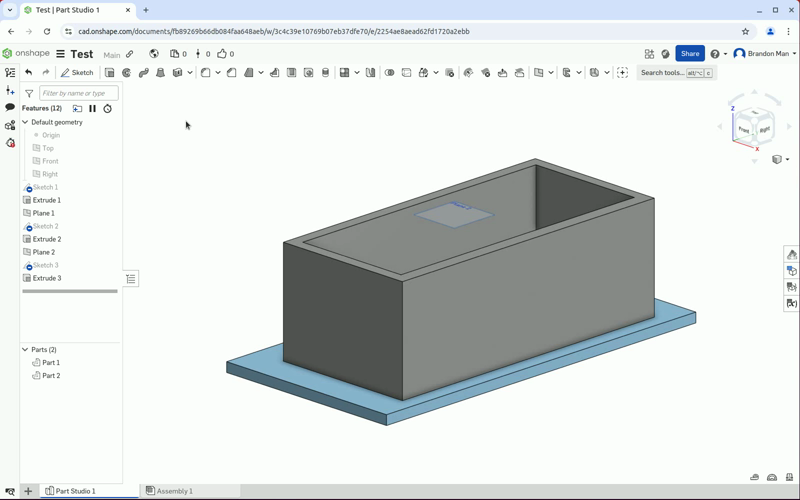
key(left, 3)
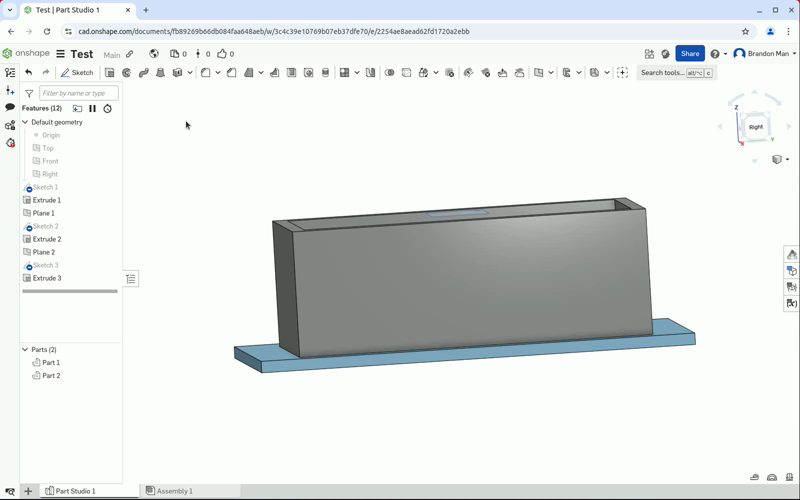
key(right, 3)
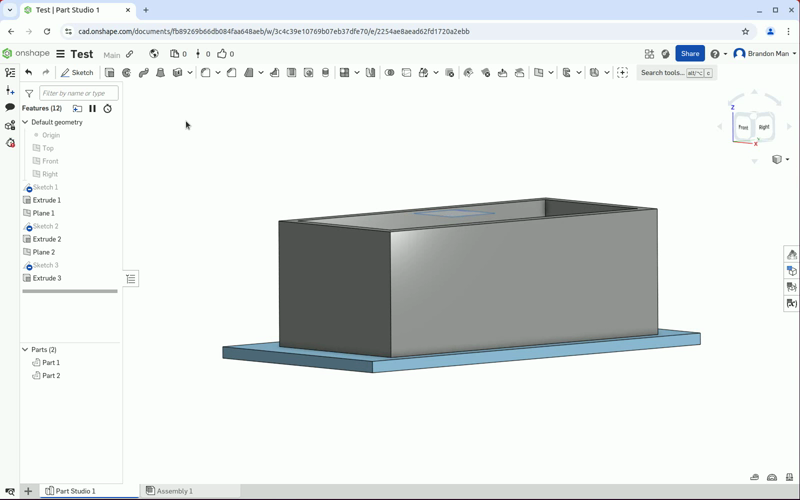
key(down, 3)
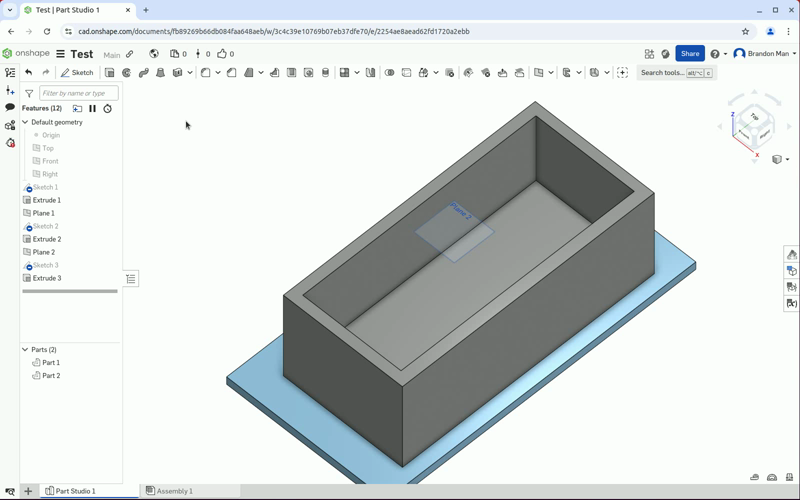
mouse_move(73, 189)
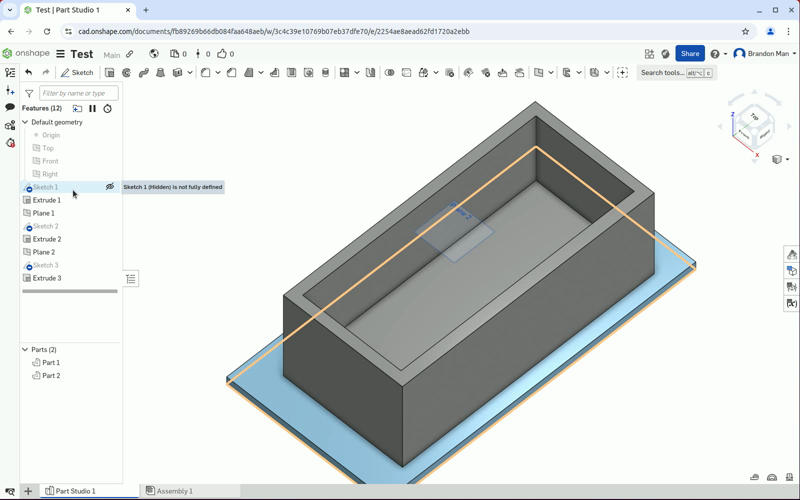
click(73, 189)